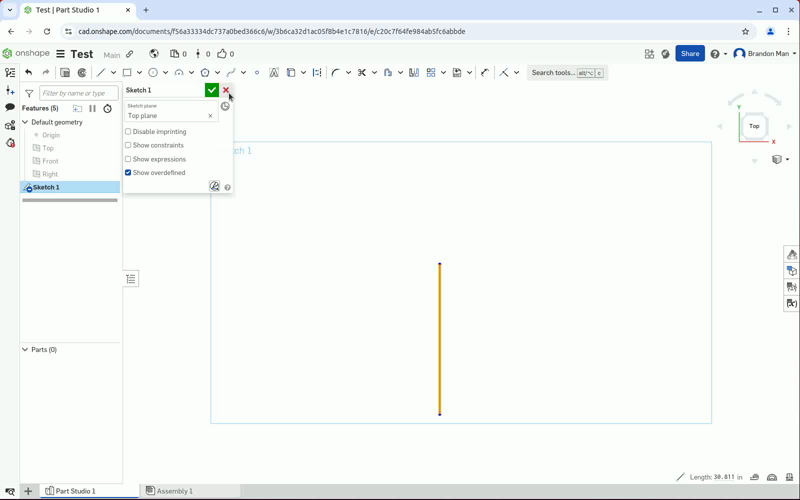
key(shift+h)
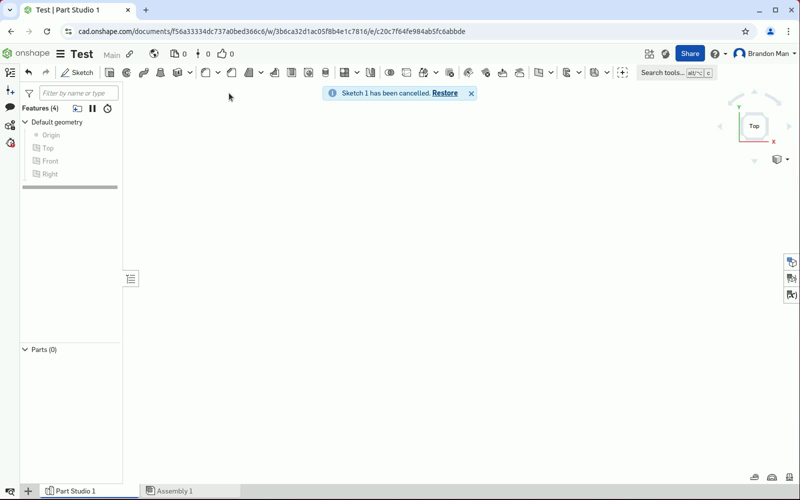
mouse_move(73, 352)
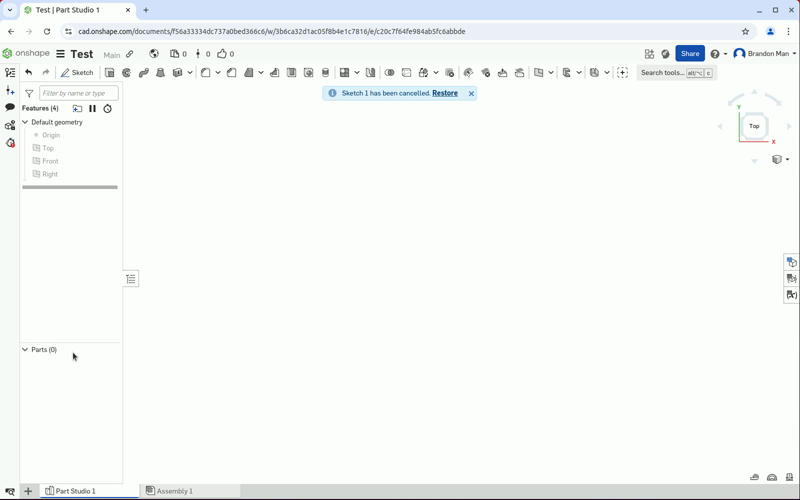
key(y)
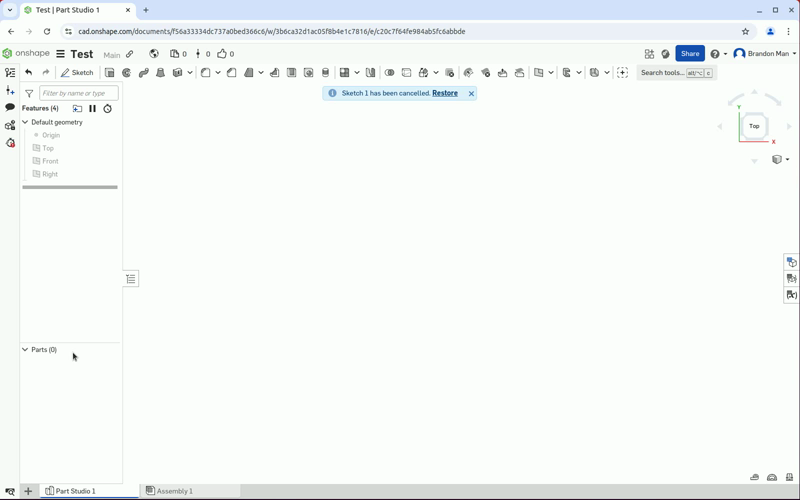
key(shift+p)
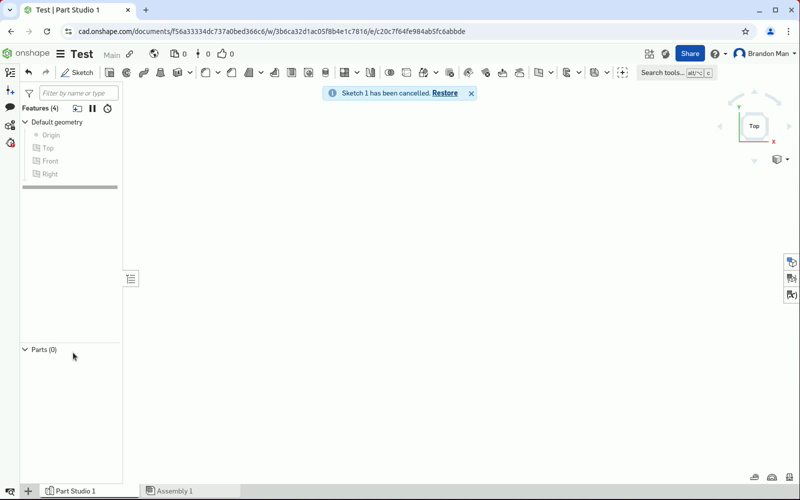
key(space)
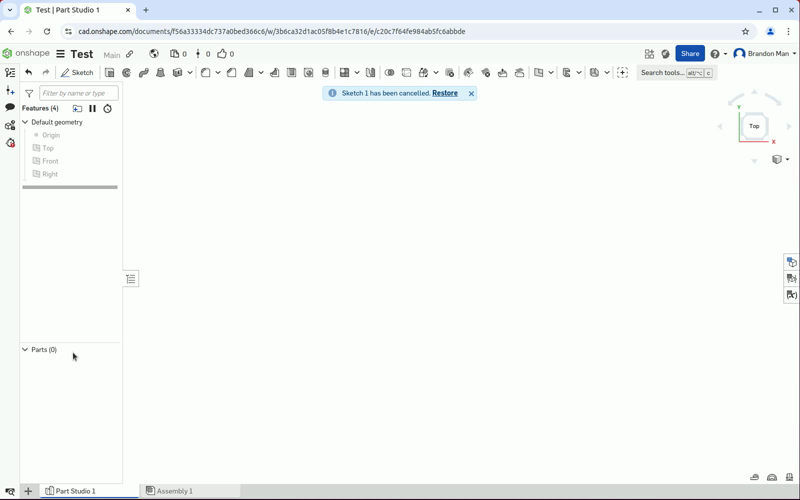
key_down(shift)
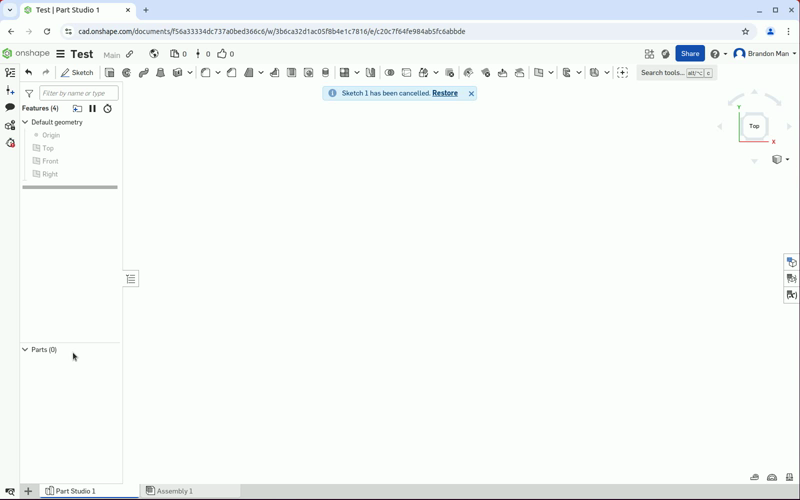
key(up)
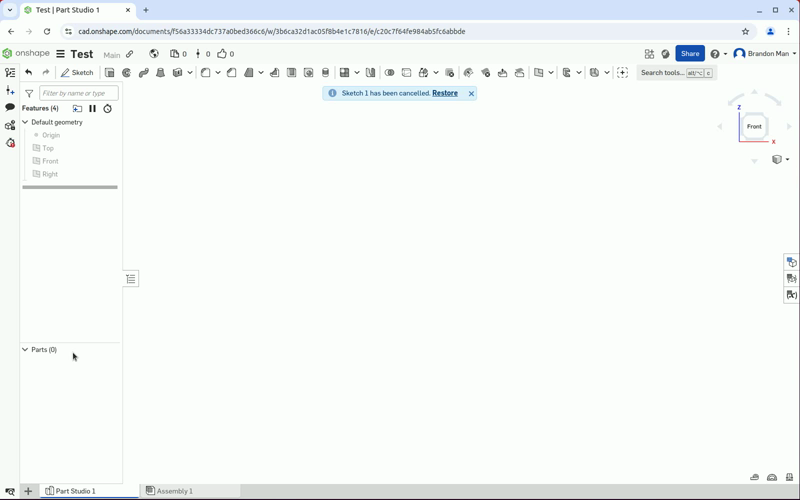
key_up(shift)
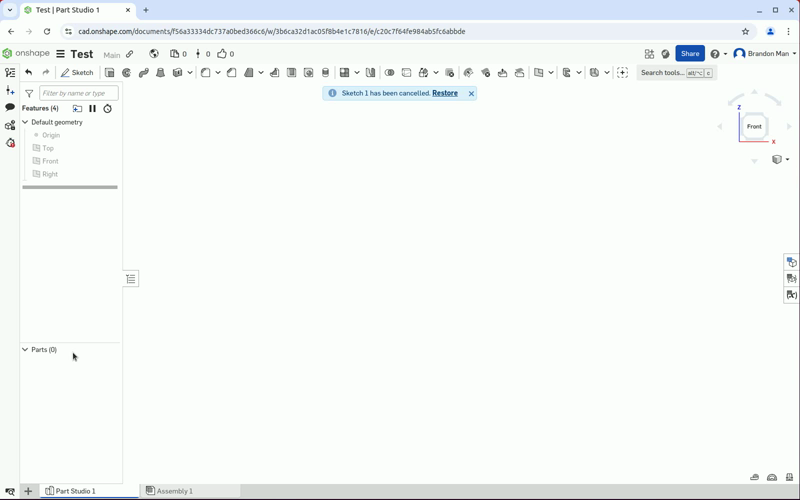
mouse_move(73, 352)
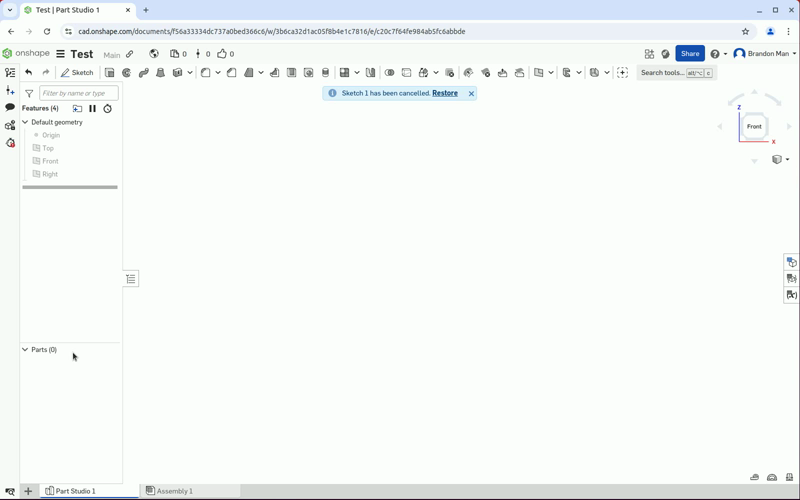
key(shift+y)
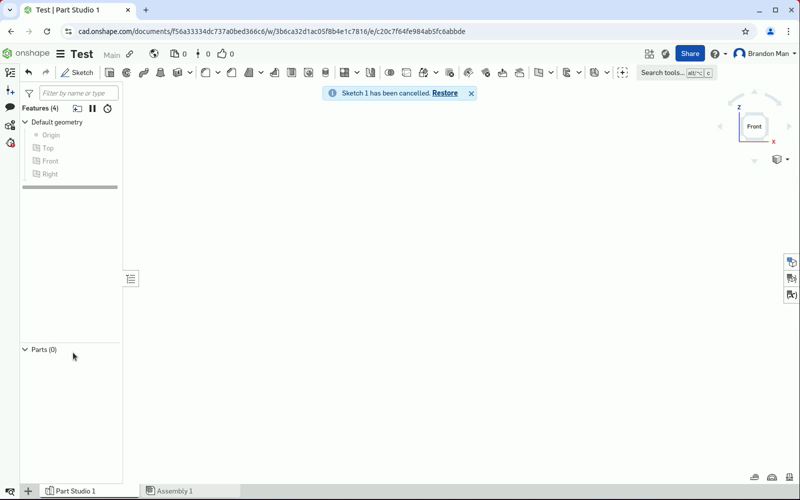
key(shift+s)
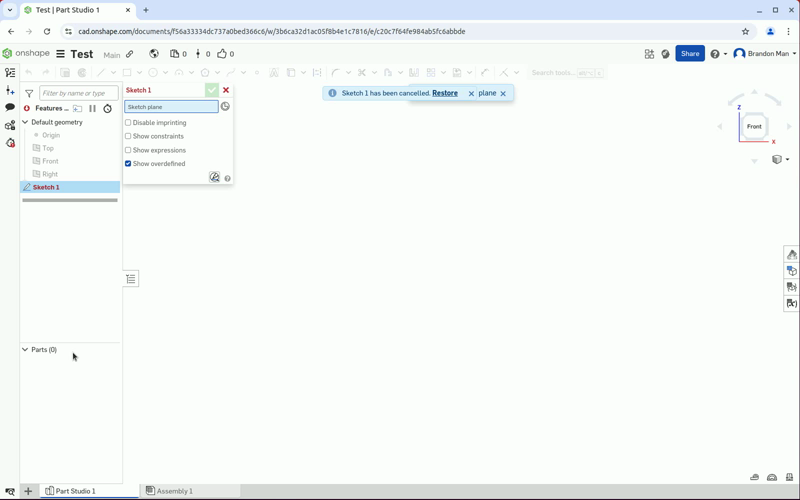
mouse_move(73, 163)
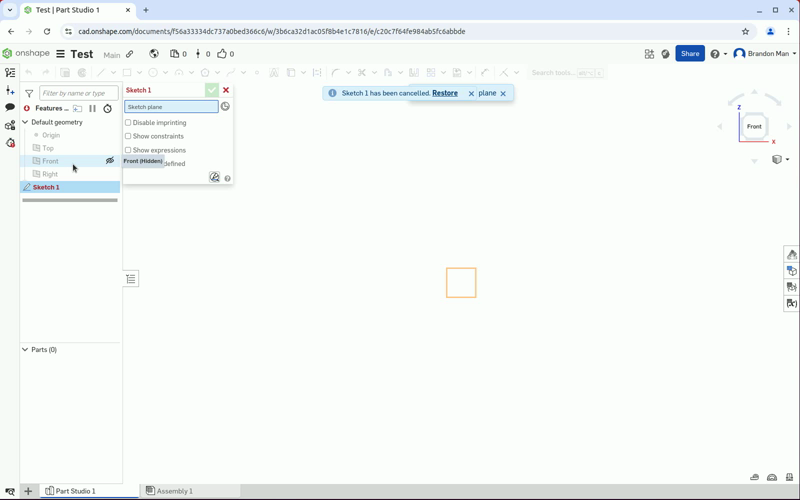
click(73, 163)
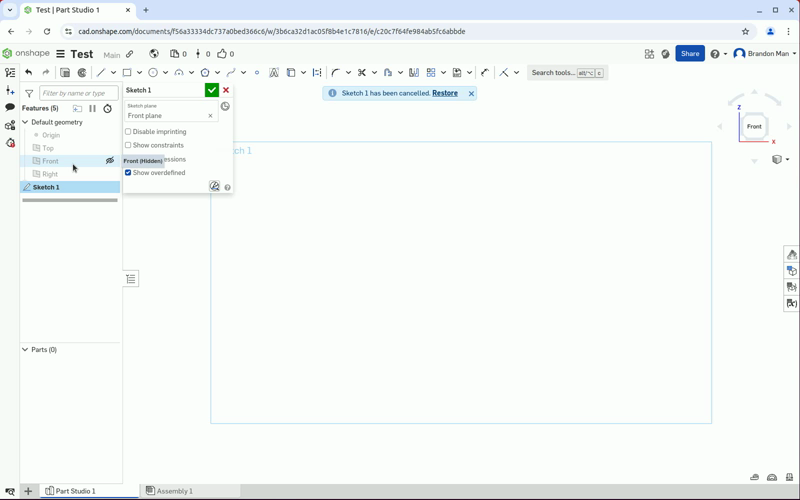
mouse_move(73, 352)
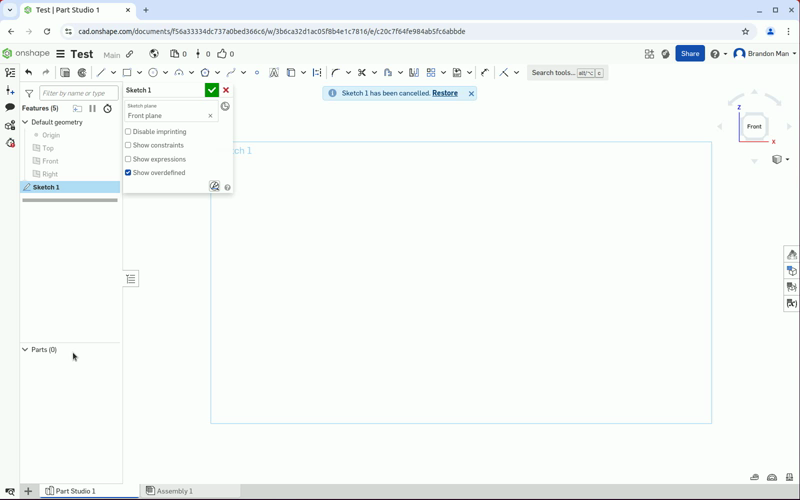
key(y)
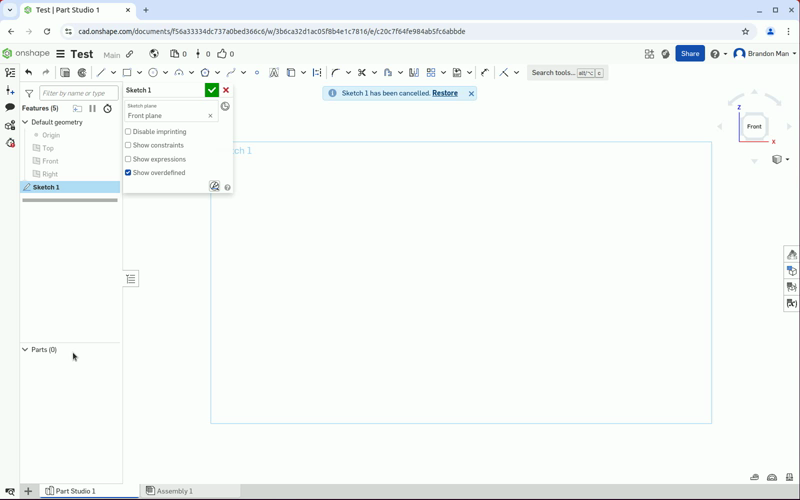
key(l)
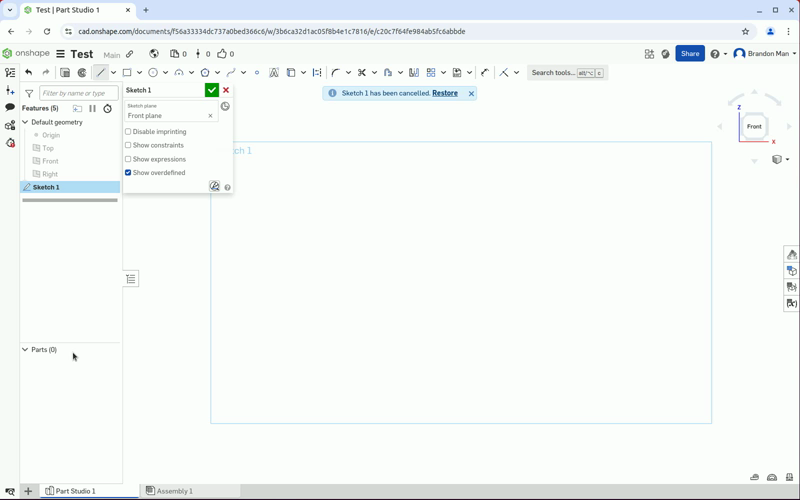
key_down(shift)
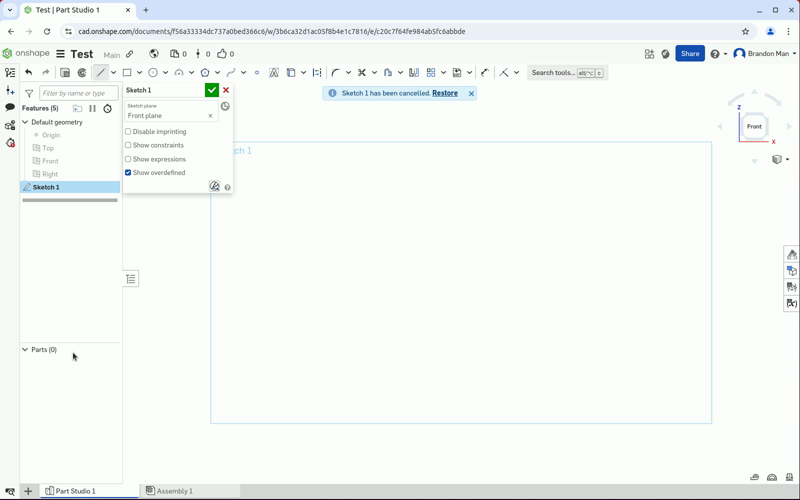
mouse_move(443, 343)
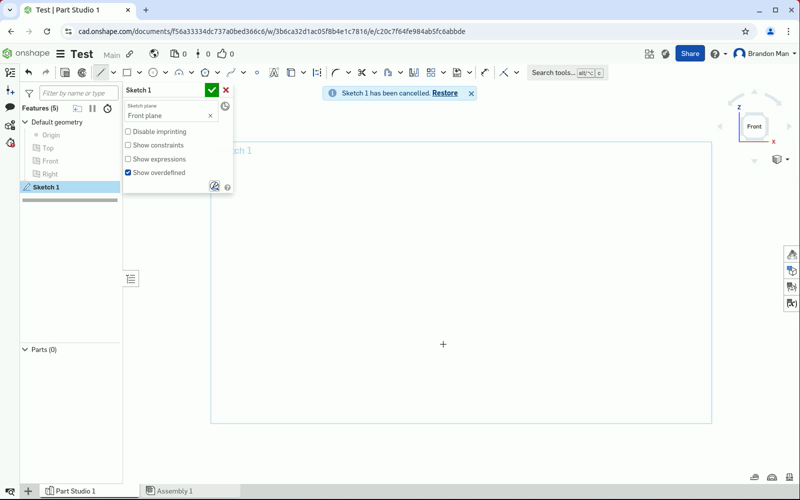
click(443, 343)
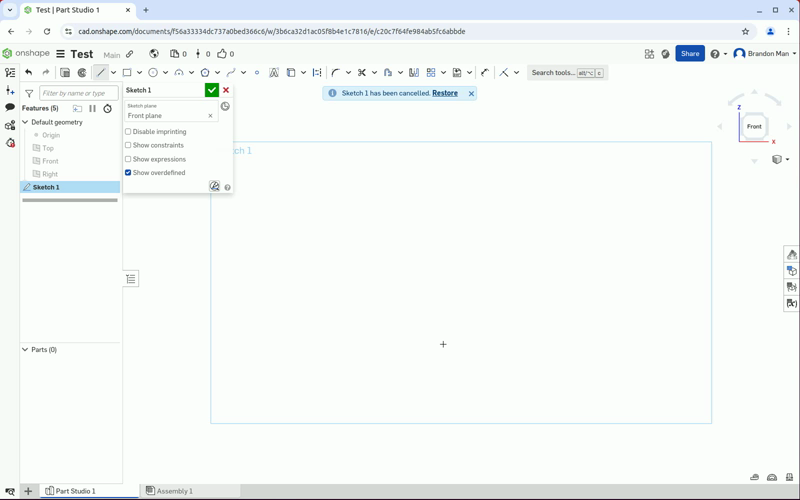
key_up(shift)
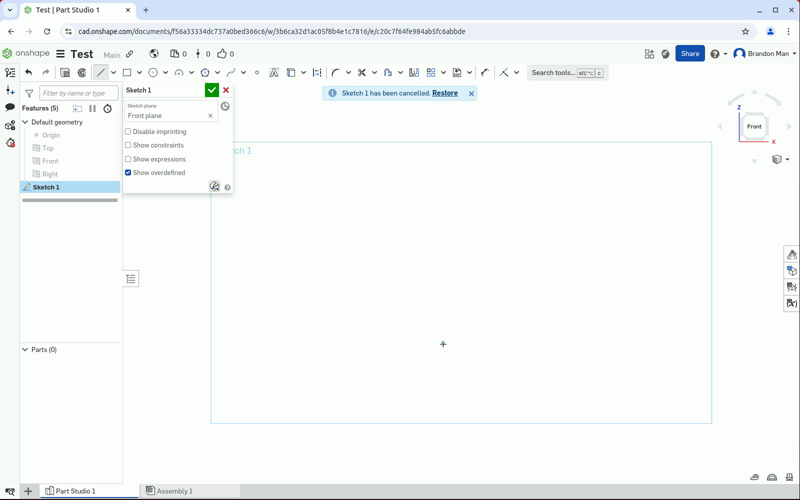
key_down(shift)
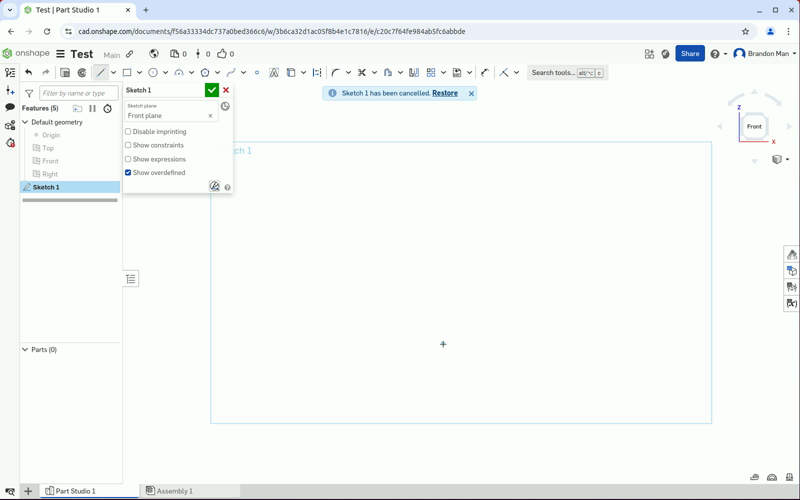
mouse_move(573, 343)
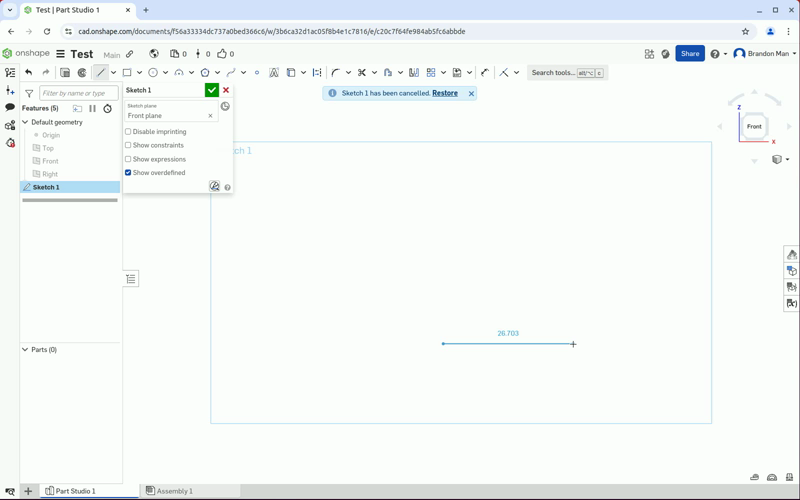
click(573, 343)
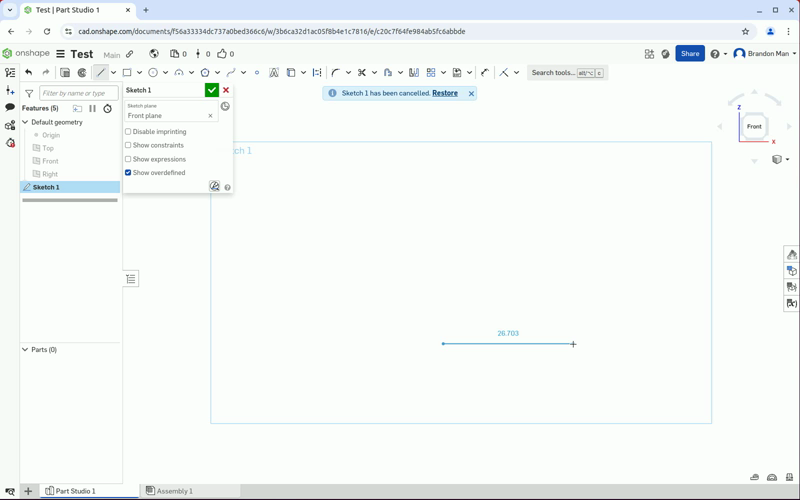
key_up(shift)
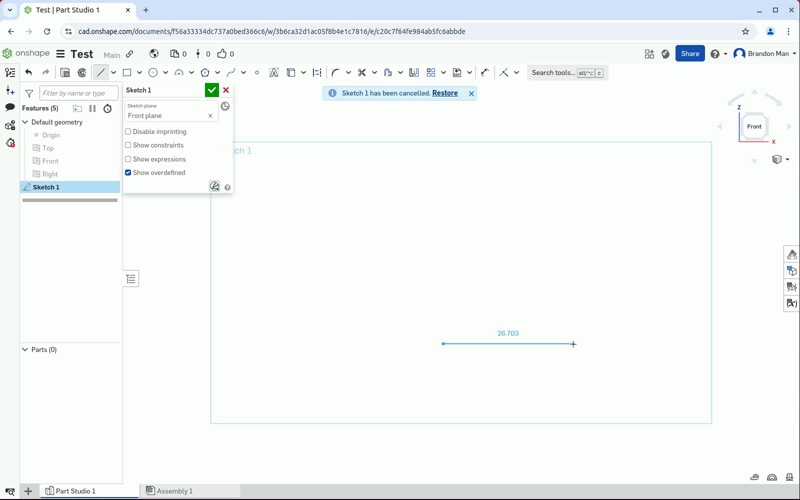
key_down(shift)
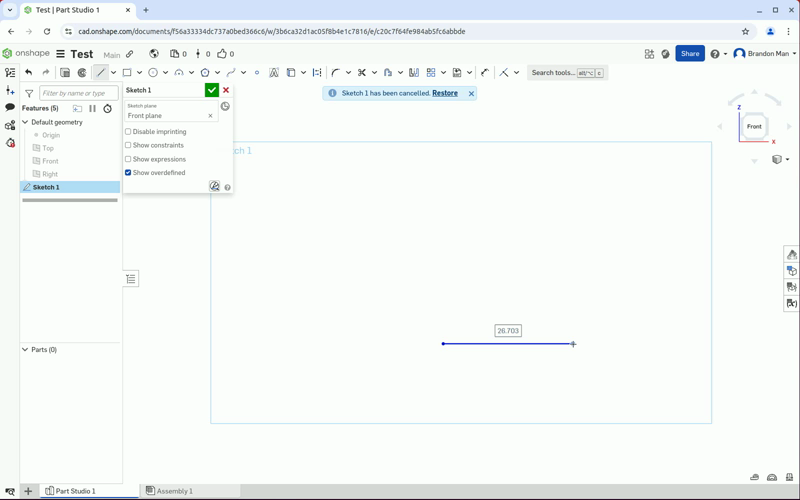
mouse_move(573, 257)
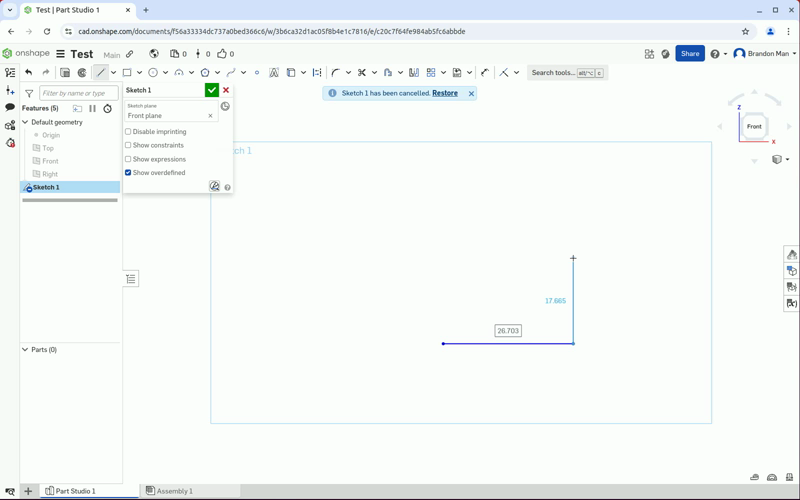
click(573, 257)
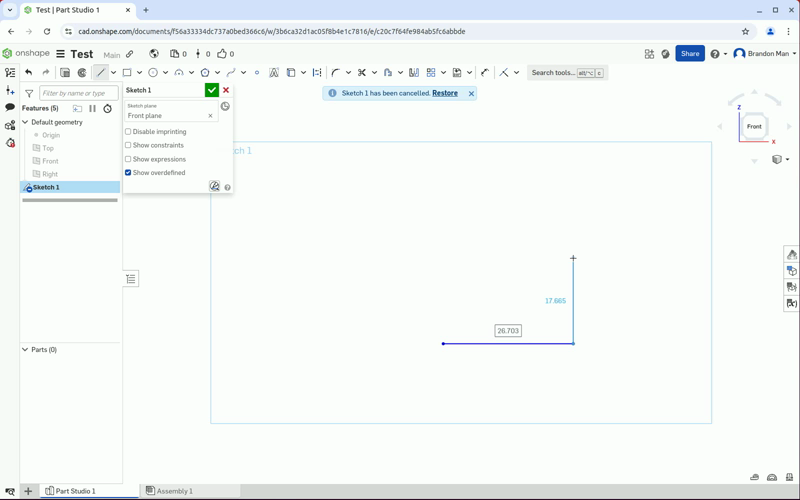
key_up(shift)
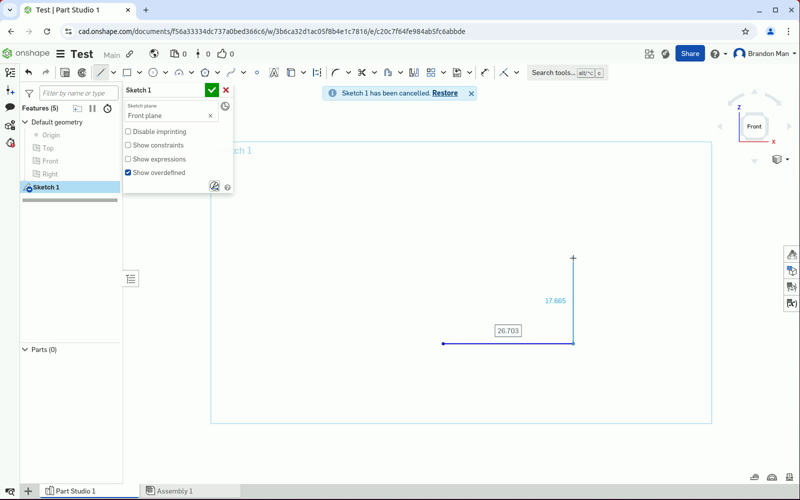
key_down(shift)
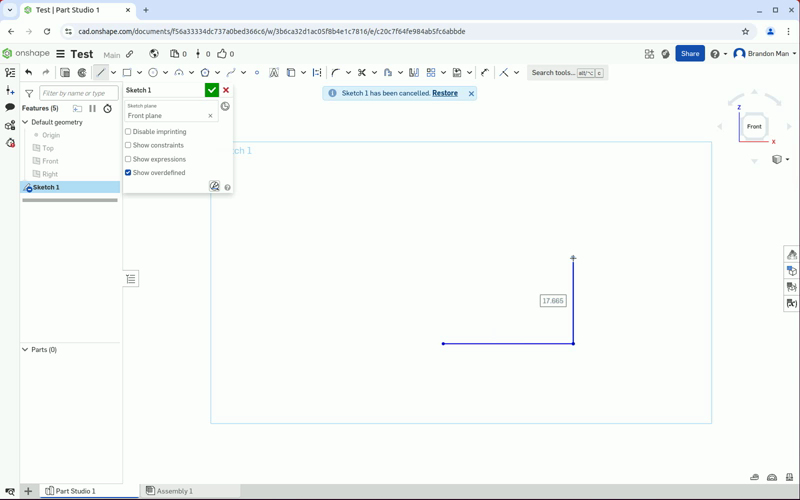
mouse_move(589, 257)
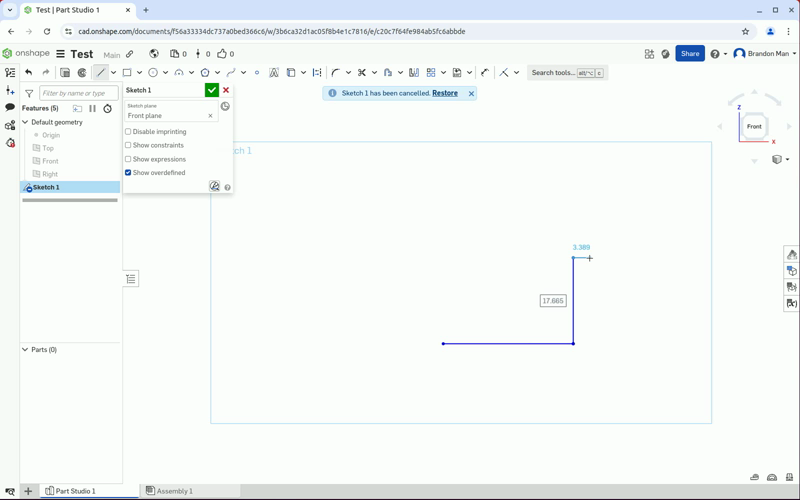
mouse_move(518, 257)
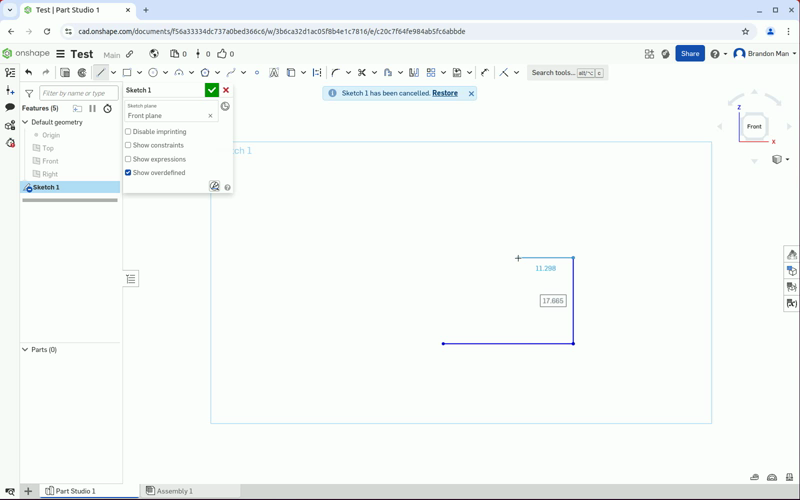
click(518, 257)
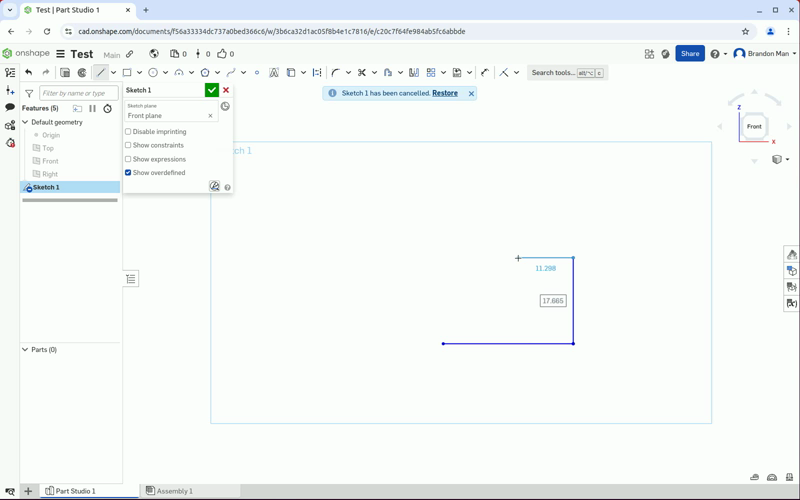
key_up(shift)
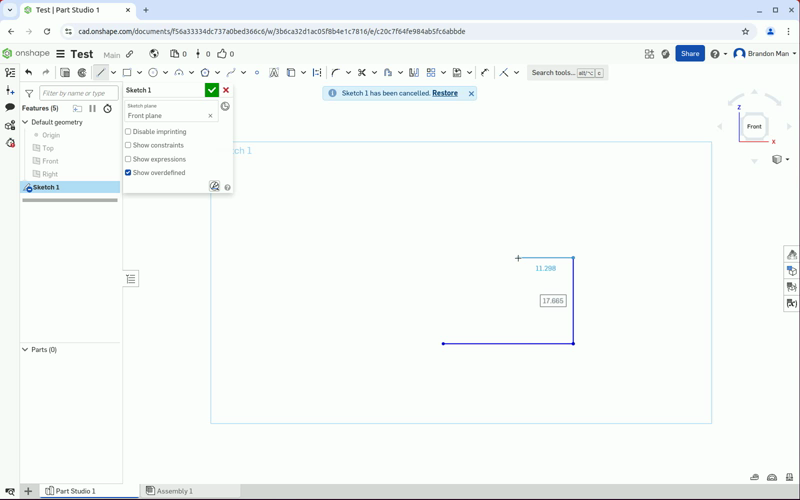
key_down(shift)
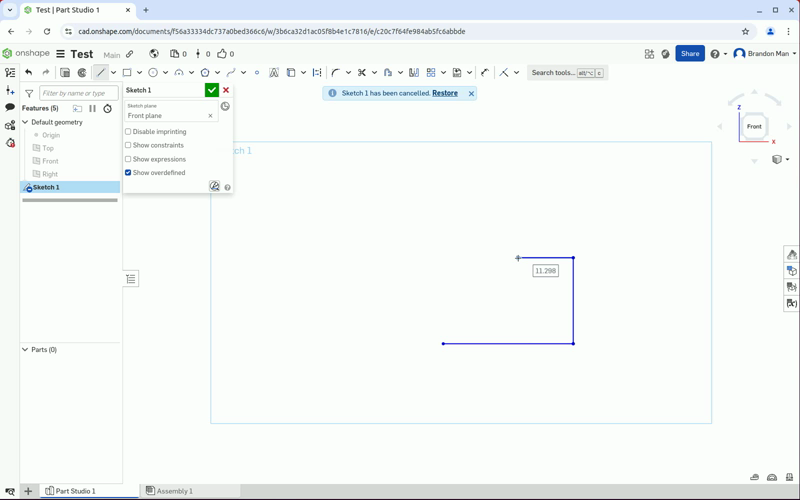
mouse_move(548, 257)
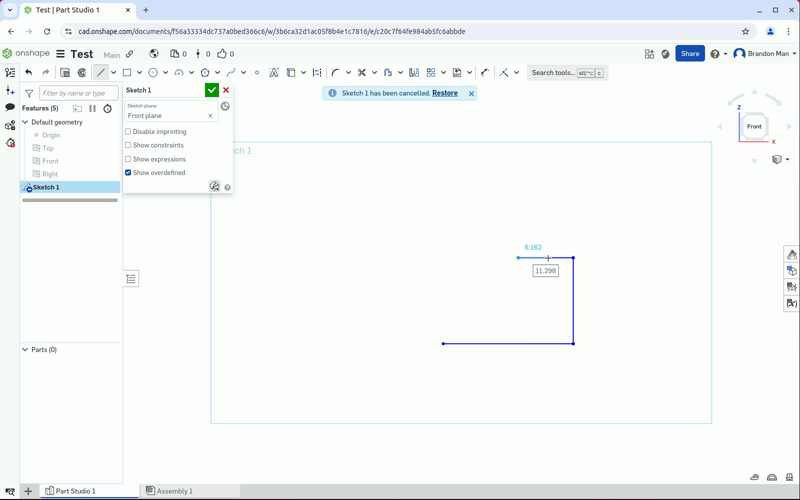
mouse_move(518, 289)
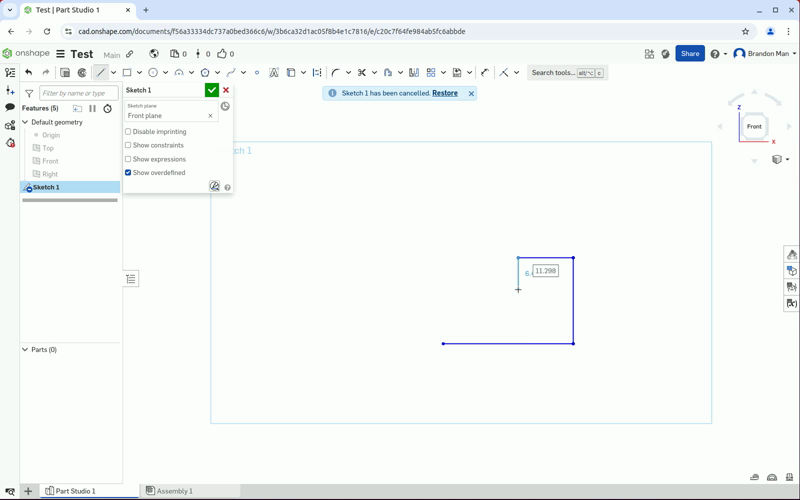
click(518, 289)
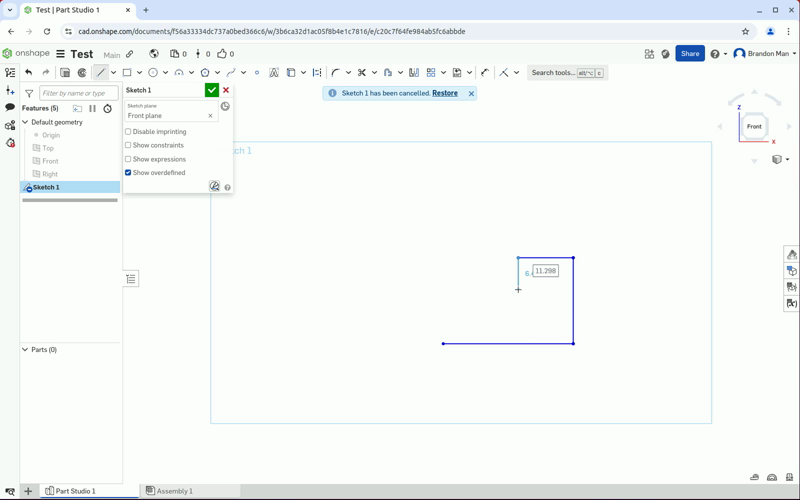
key_up(shift)
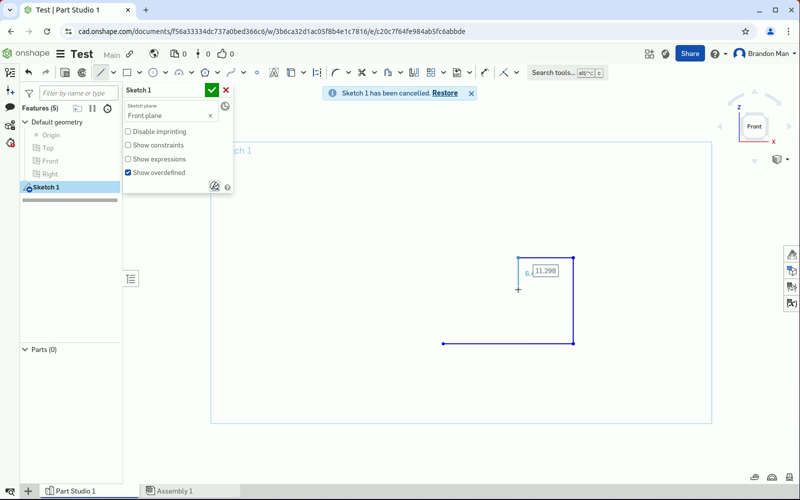
key_down(shift)
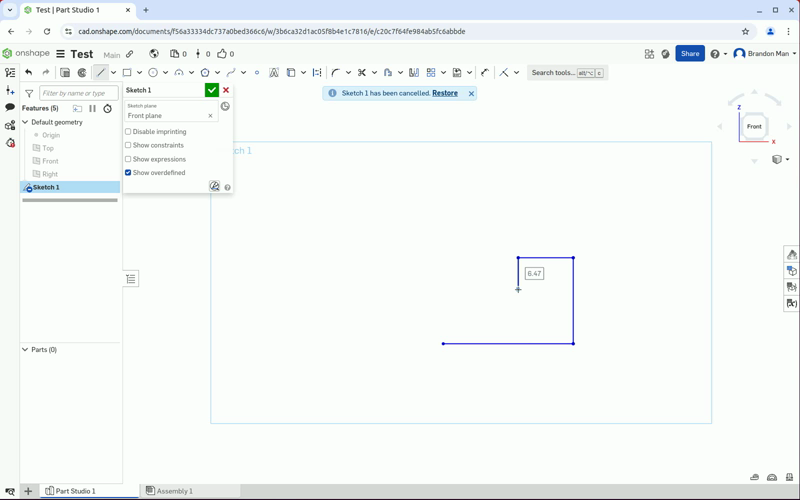
mouse_move(548, 289)
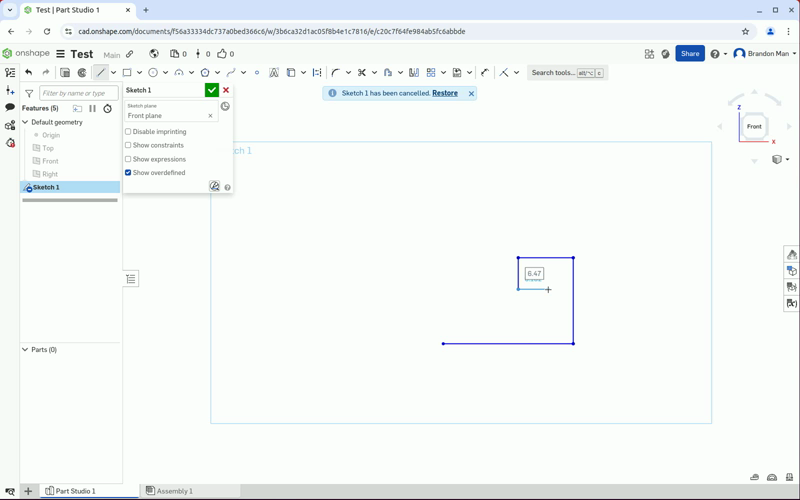
mouse_move(464, 289)
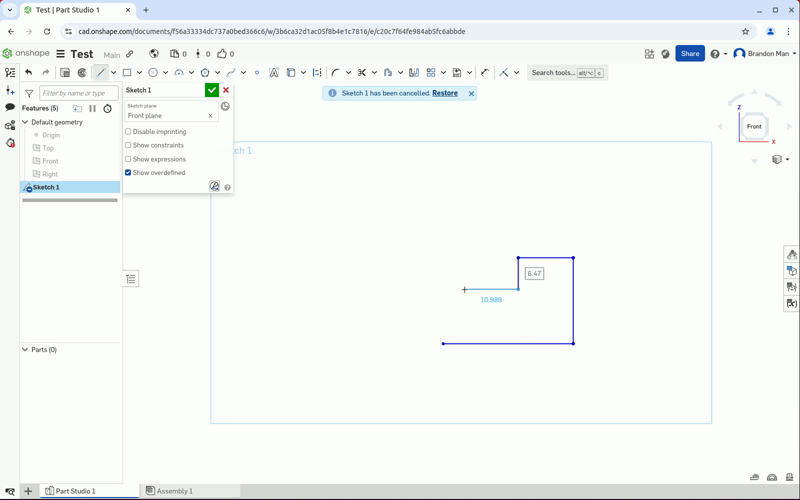
click(464, 289)
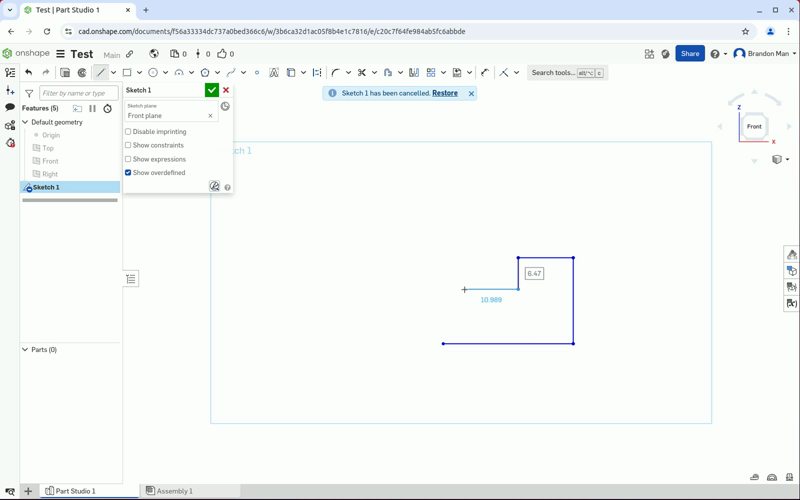
key_up(shift)
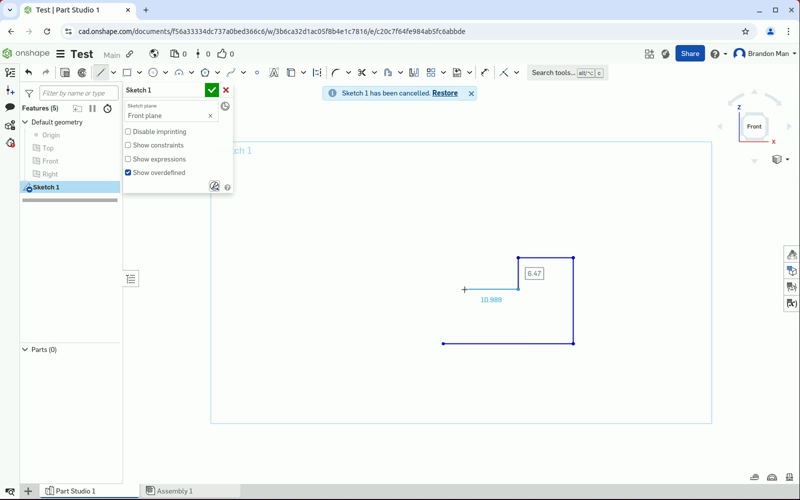
key_down(shift)
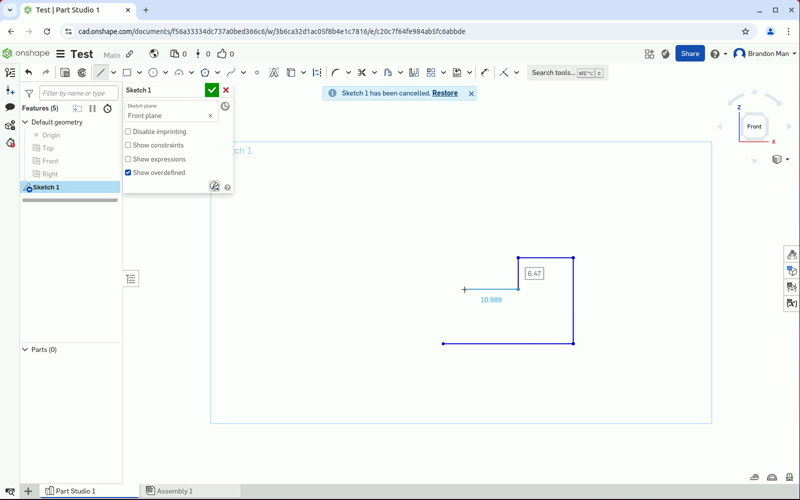
mouse_move(495, 289)
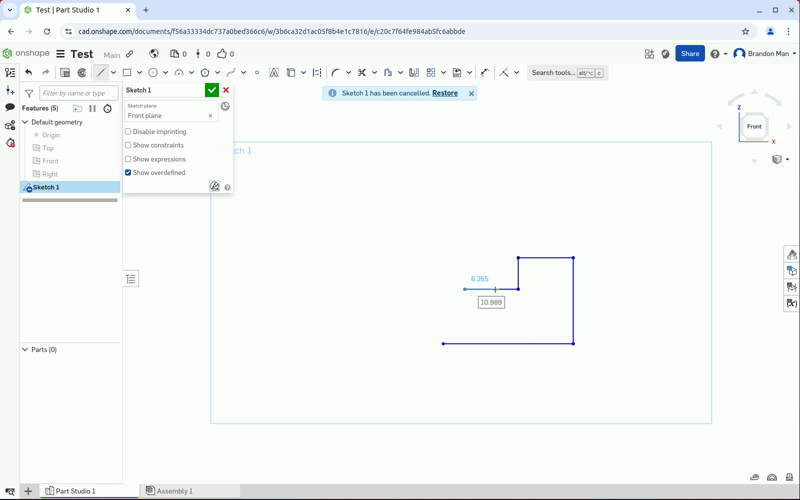
mouse_move(464, 257)
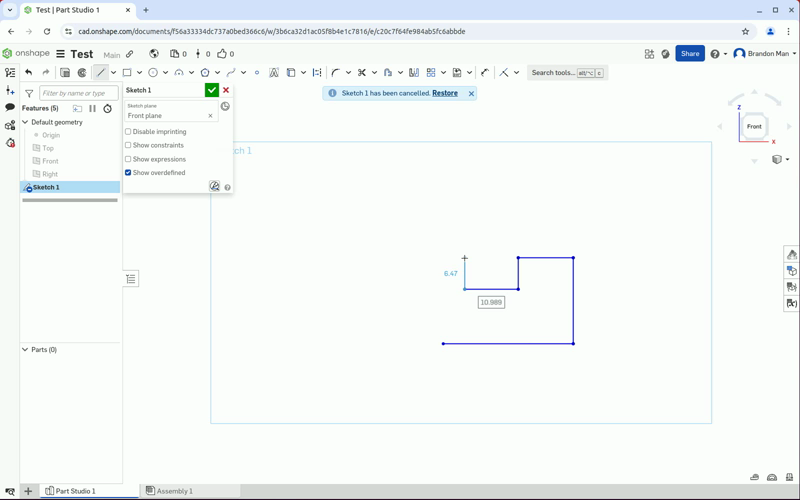
click(464, 257)
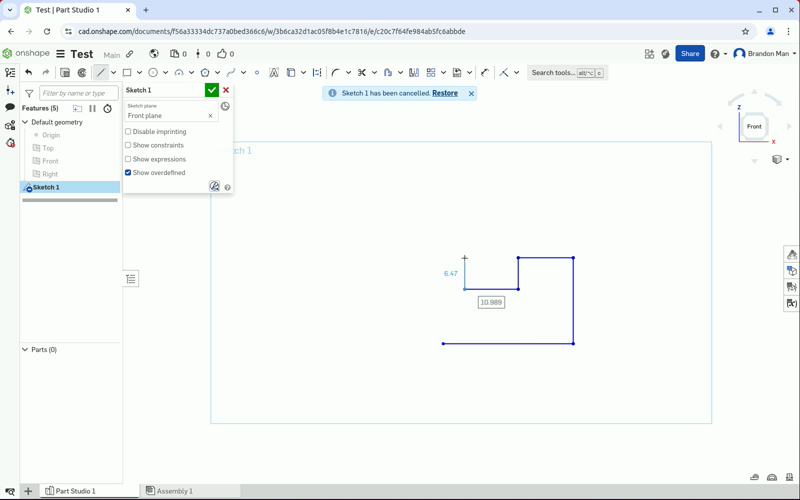
key_up(shift)
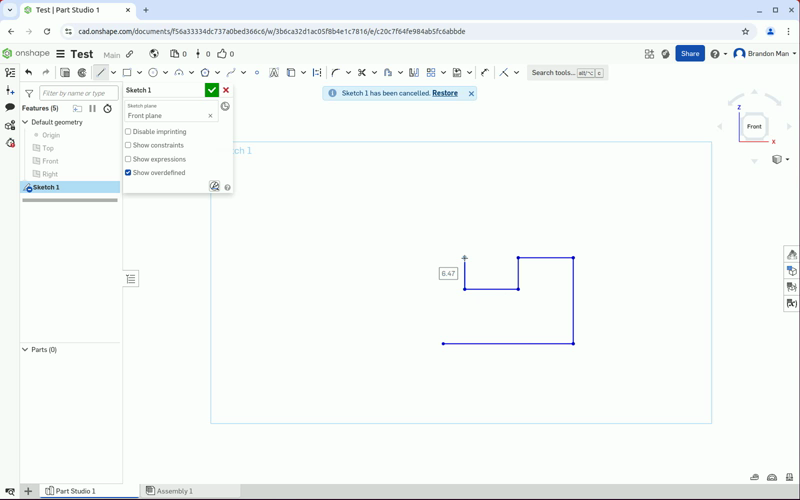
key_down(shift)
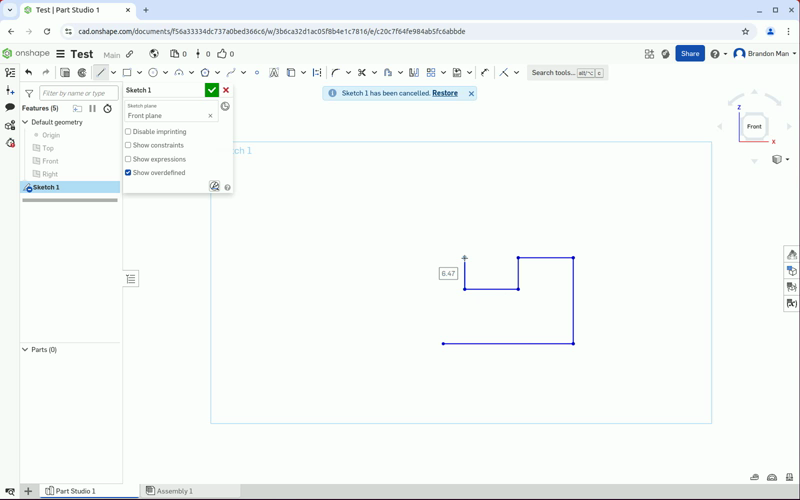
mouse_move(495, 257)
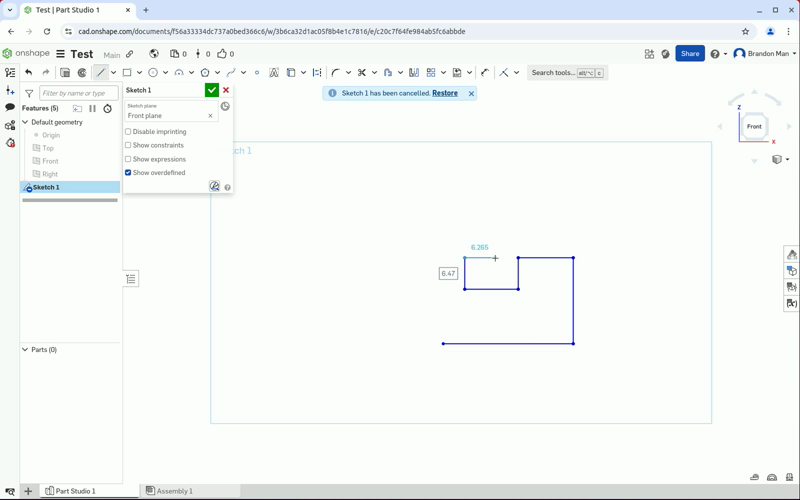
mouse_move(443, 257)
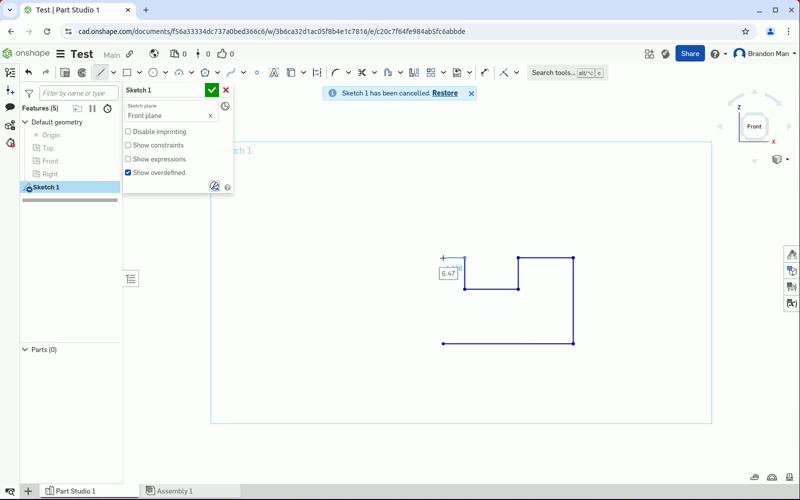
click(443, 257)
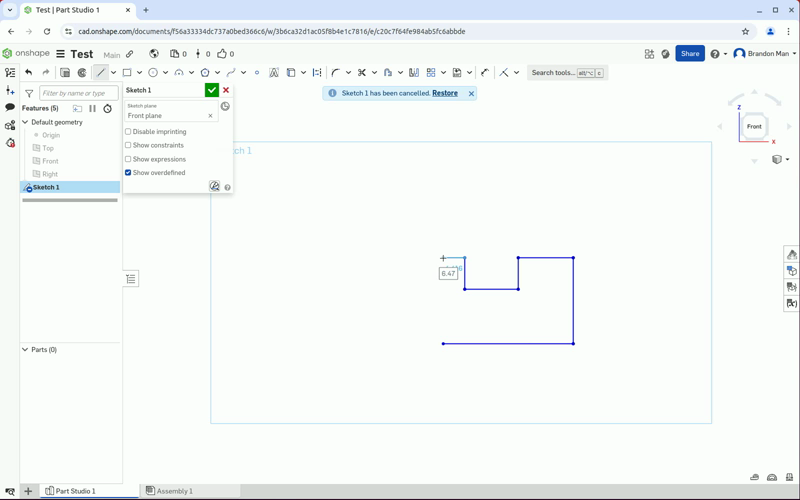
key_up(shift)
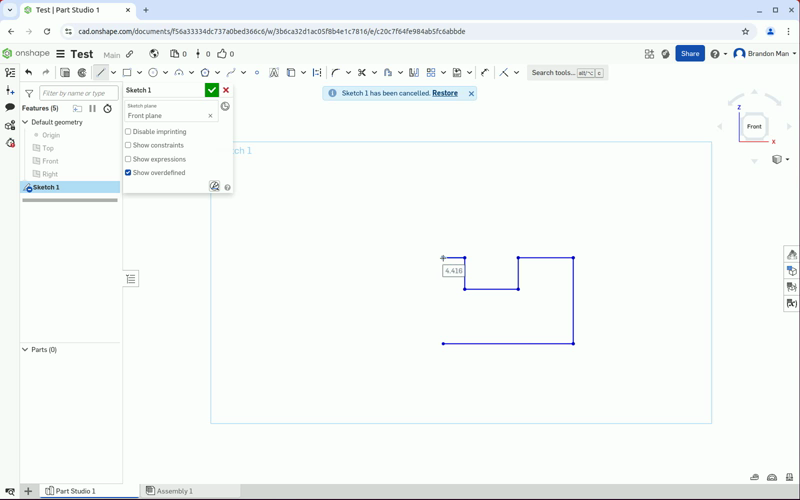
key_down(shift)
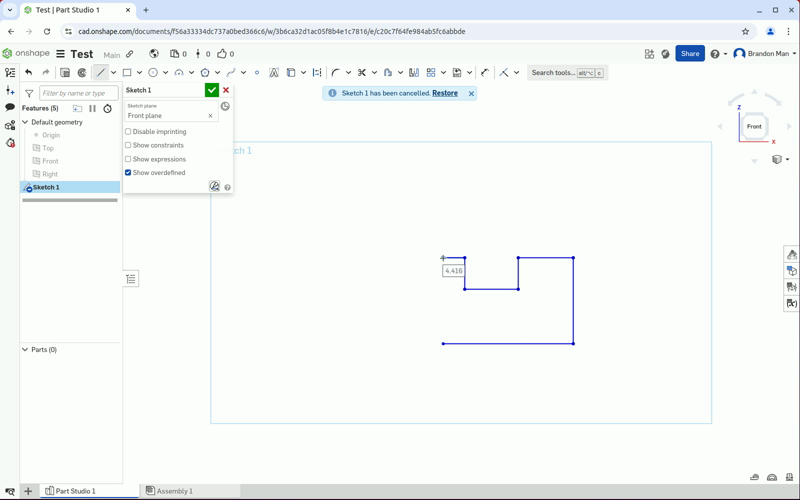
mouse_move(443, 343)
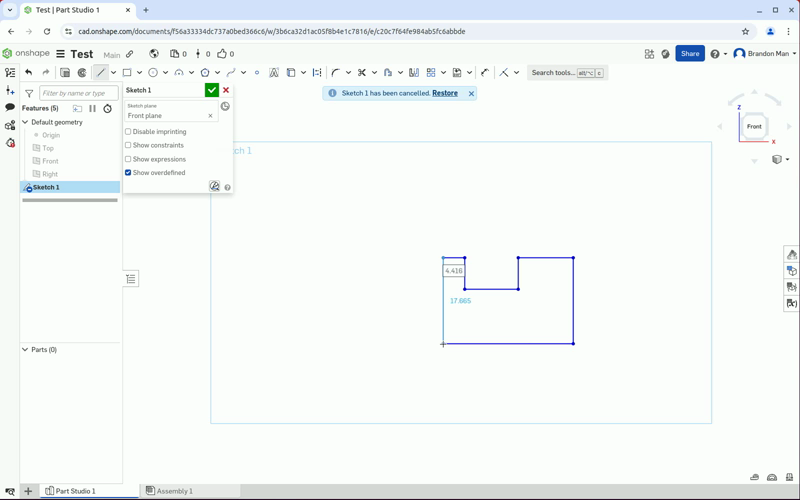
key_up(shift)
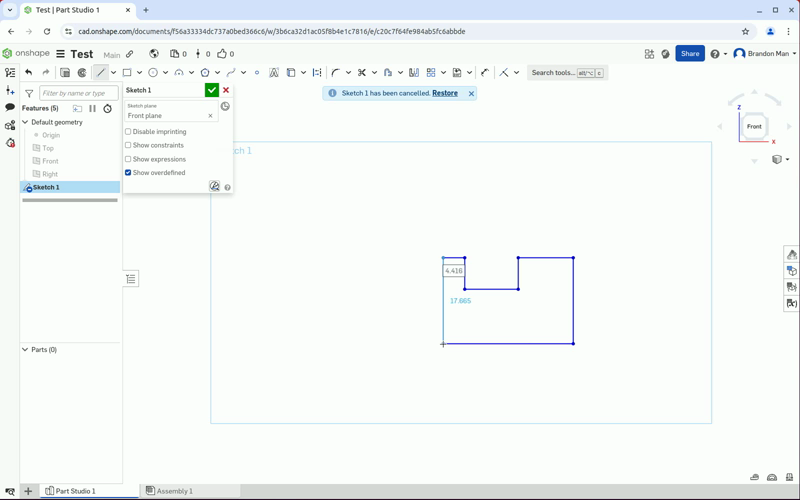
click(443, 343)
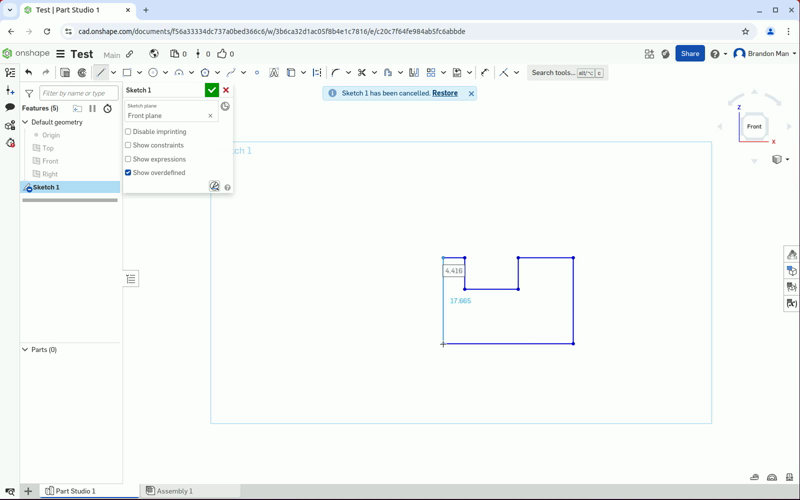
key(esc)
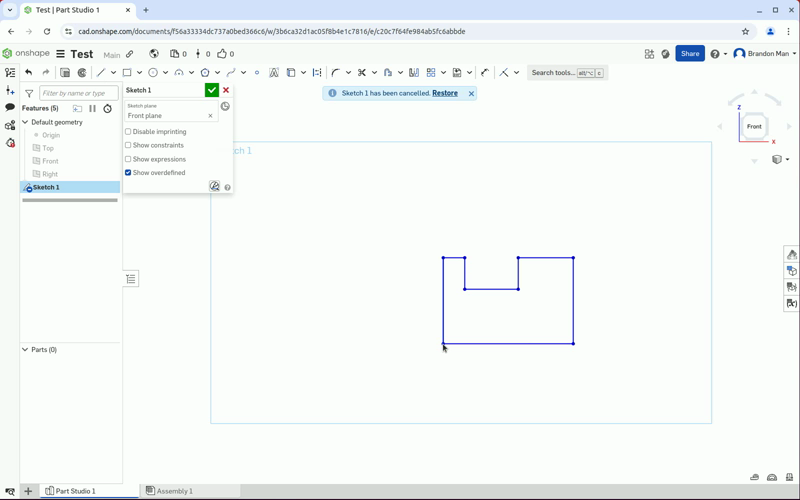
mouse_move(483, 320)
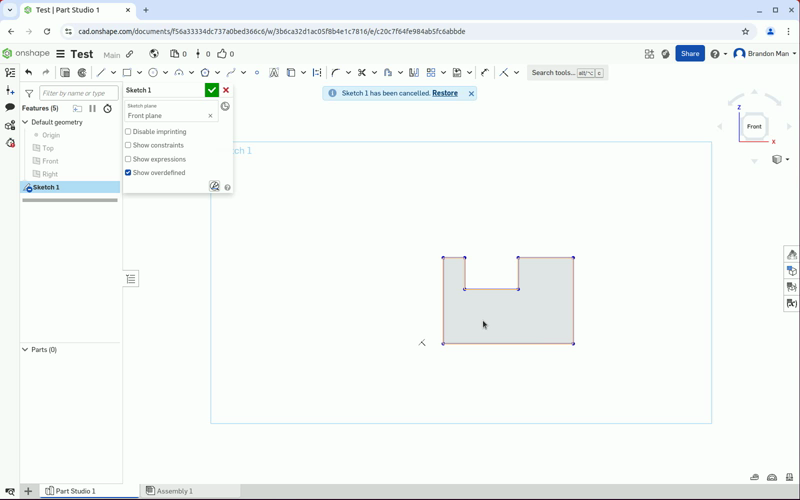
click(483, 320)
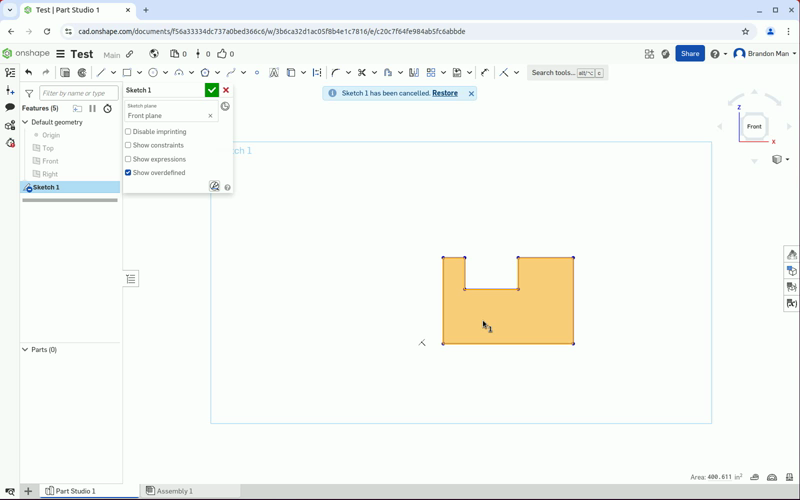
mouse_move(73, 352)
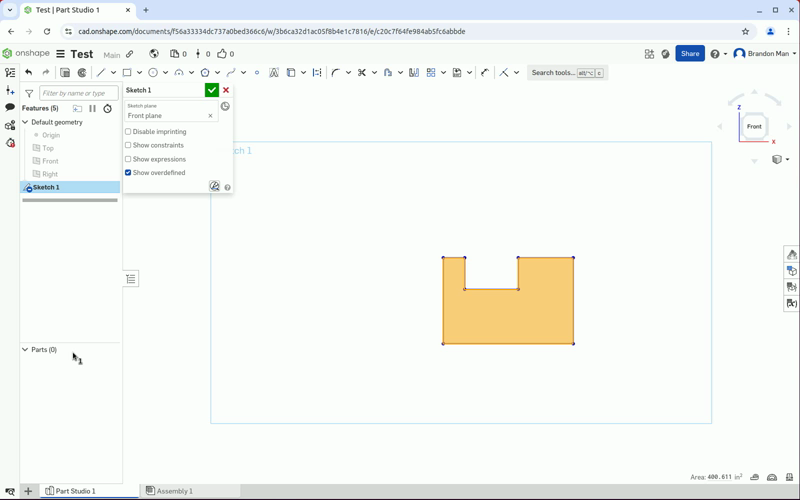
key(shift+y)
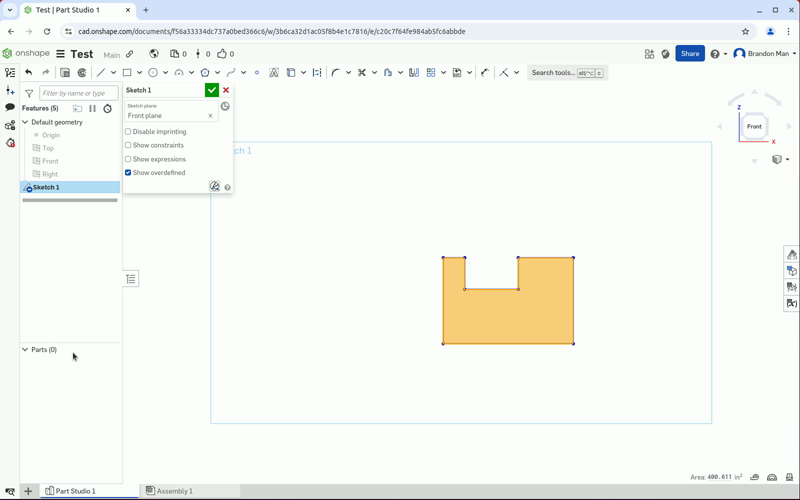
key(shift+e)
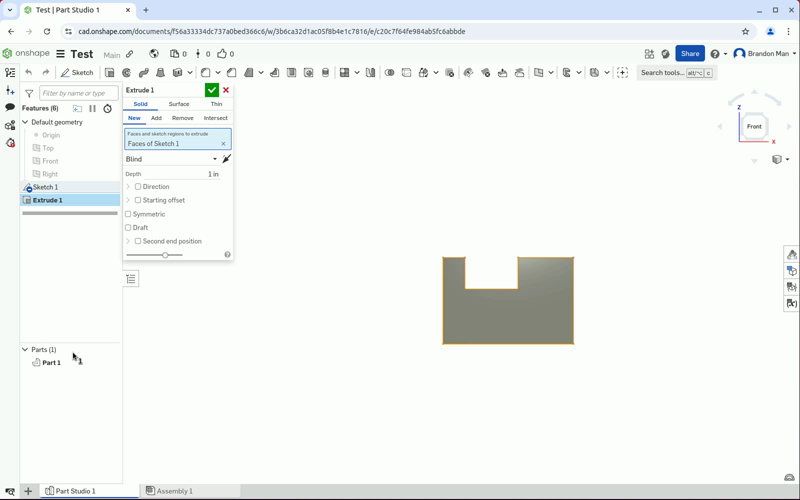
mouse_move(143, 106)
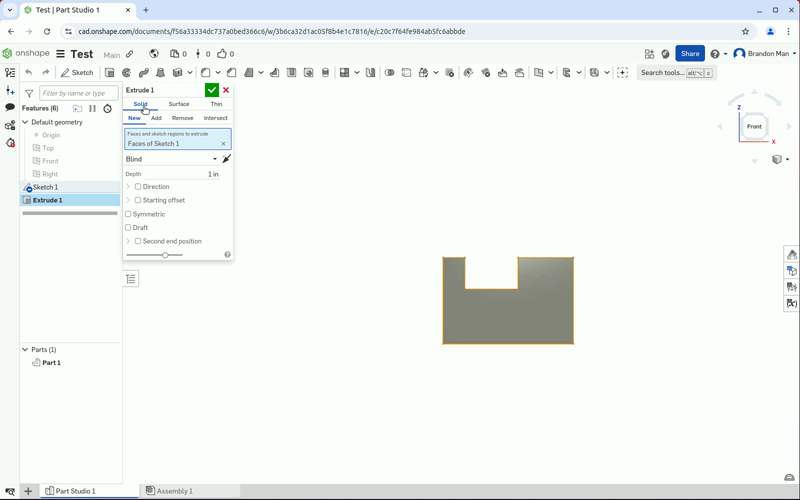
click(143, 106)
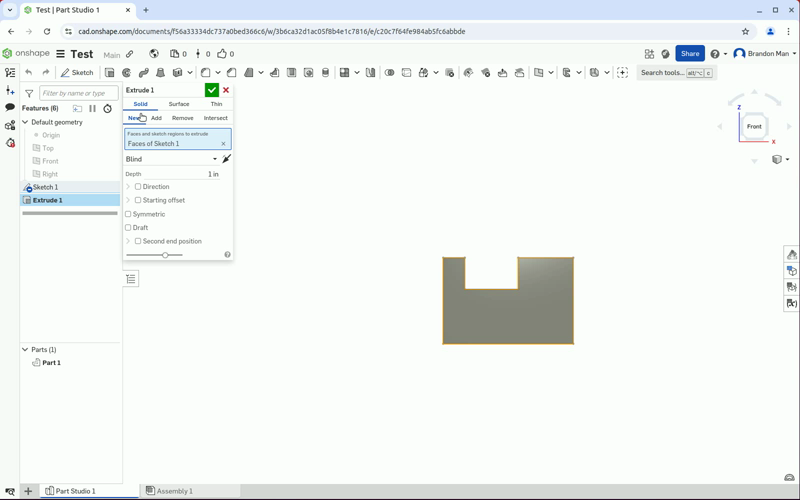
mouse_move(137, 120)
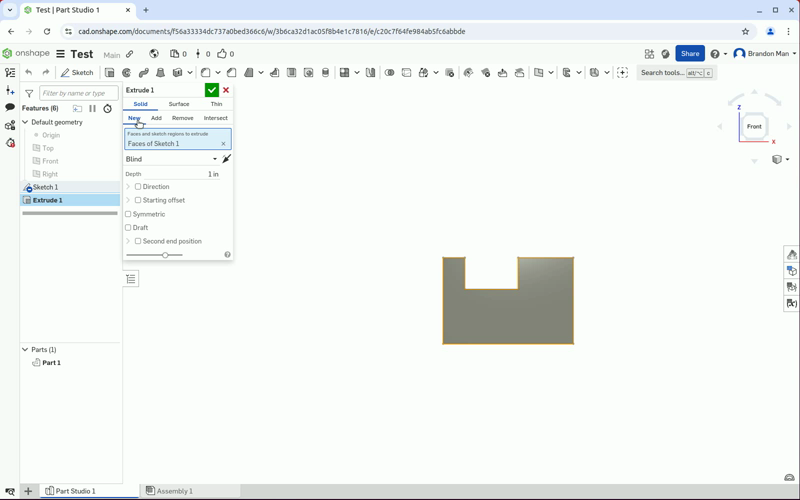
click(137, 120)
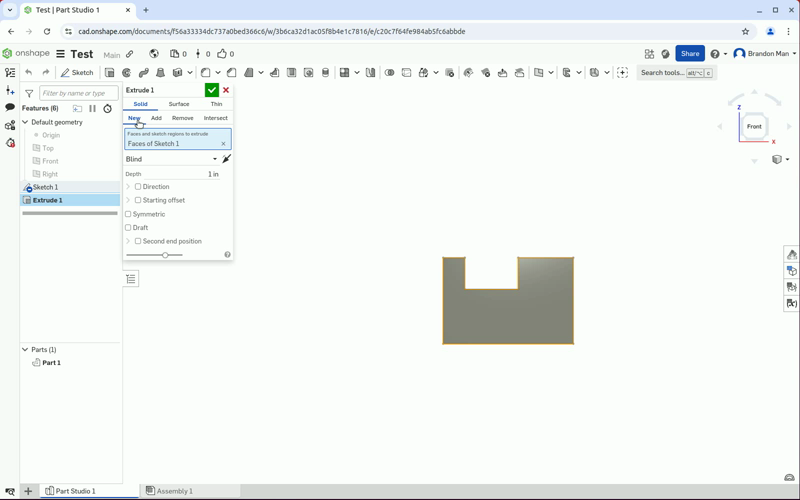
key(tab, 4)
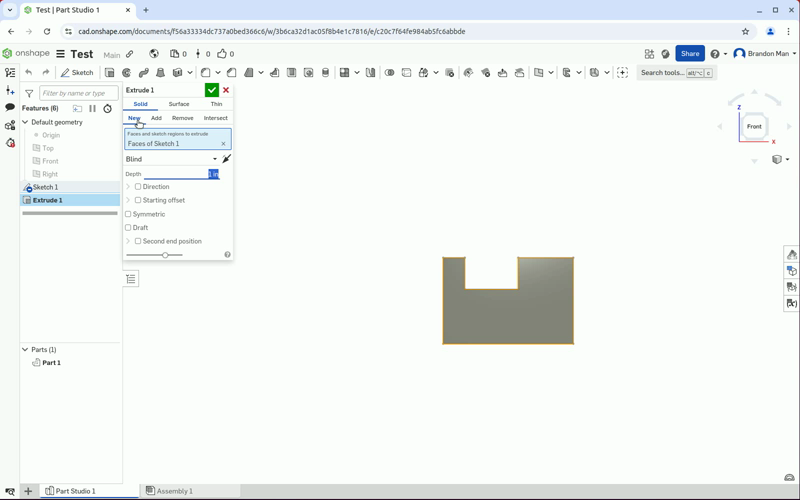
text(13.239)
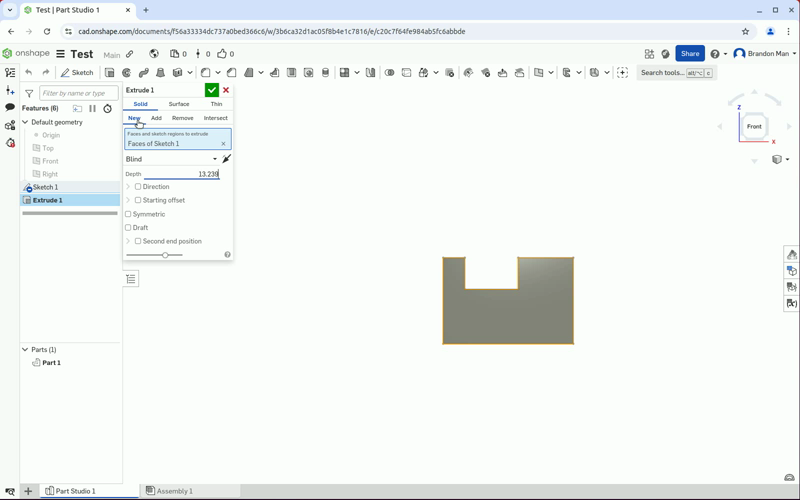
key(enter)
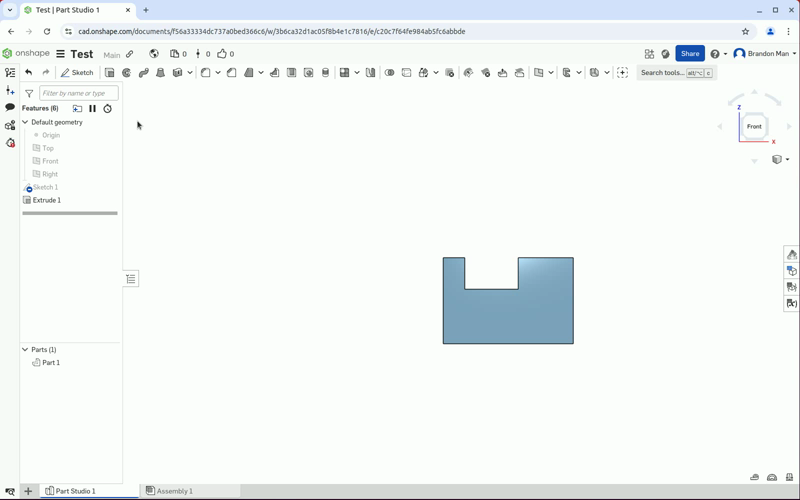
key(shift+h)
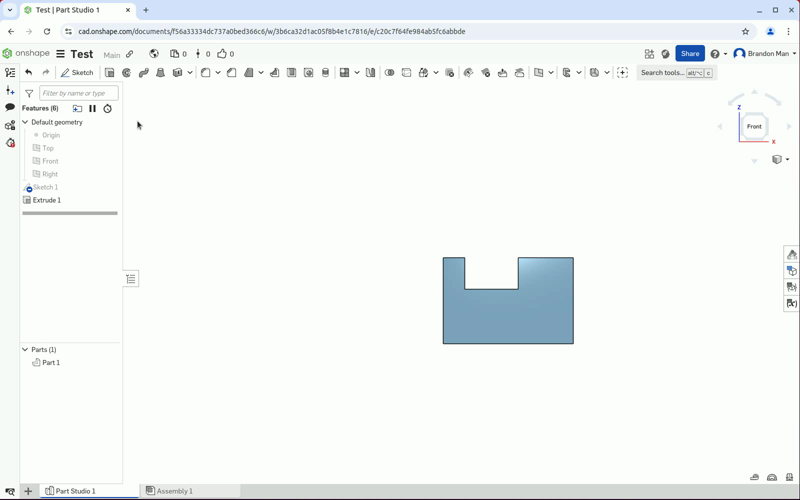
key(shift+h)
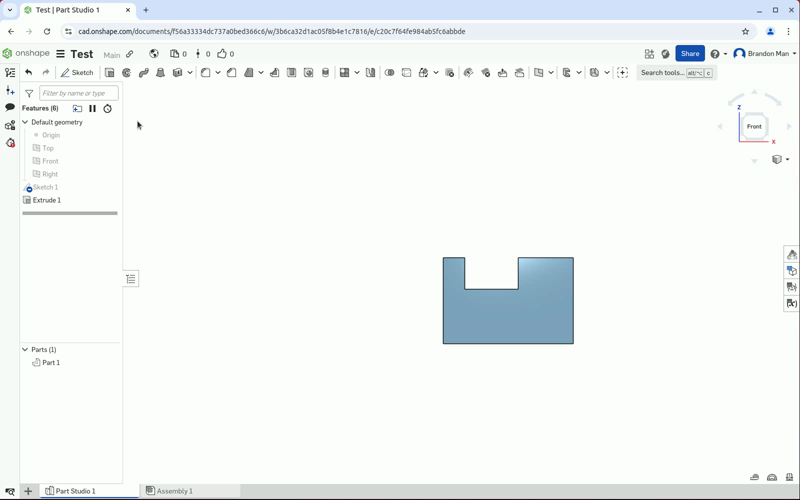
mouse_move(73, 189)
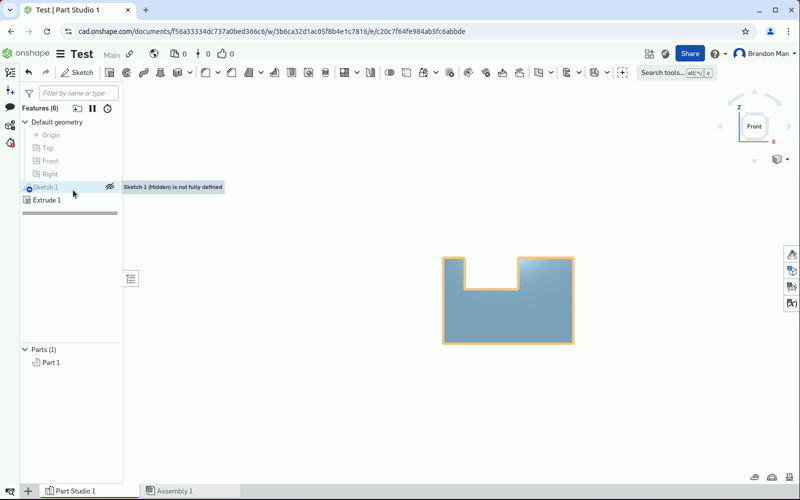
click(73, 189)
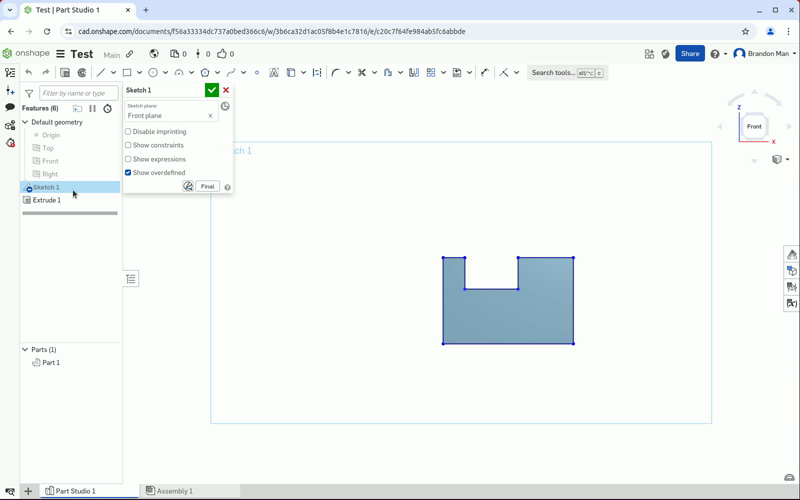
mouse_move(229, 92)
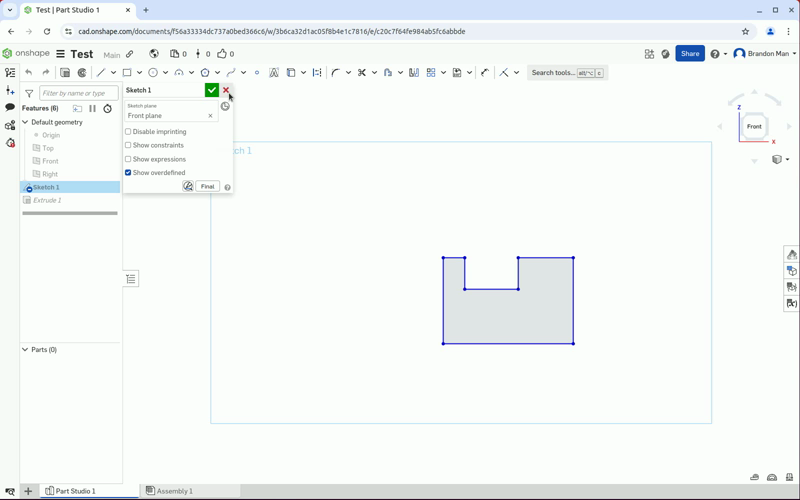
click(229, 92)
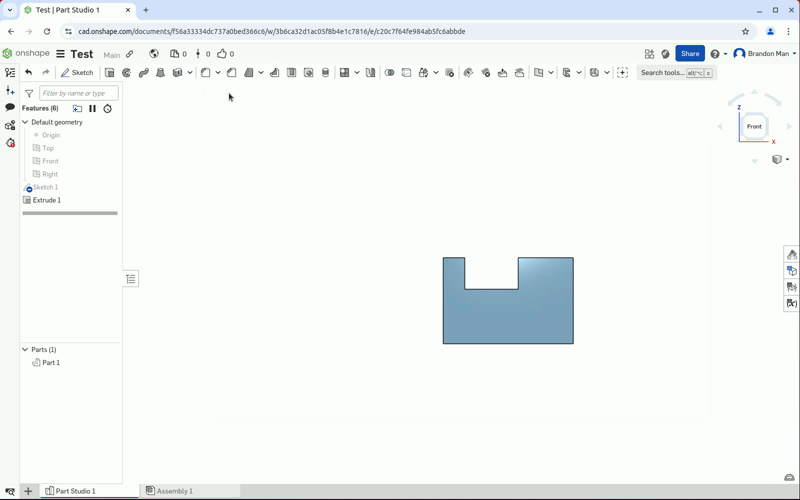
mouse_move(73, 352)
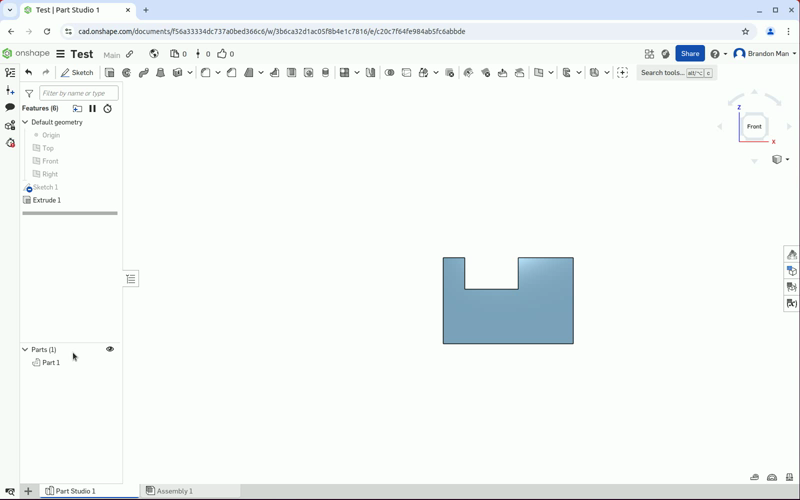
key(y)
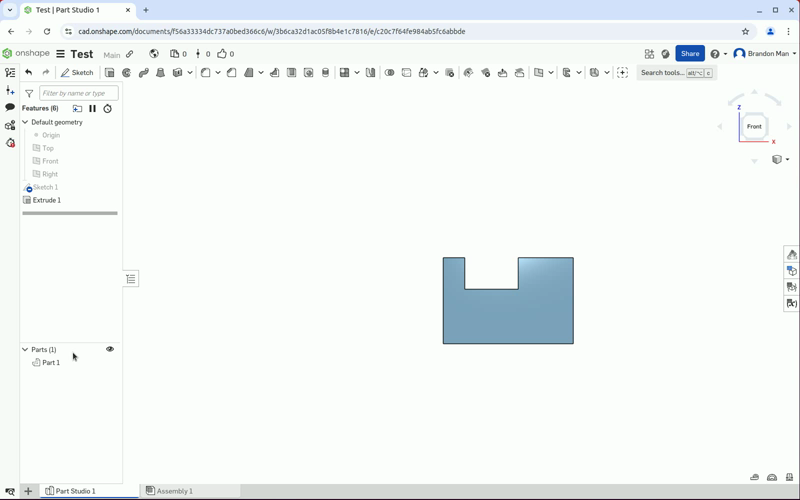
key(shift+p)
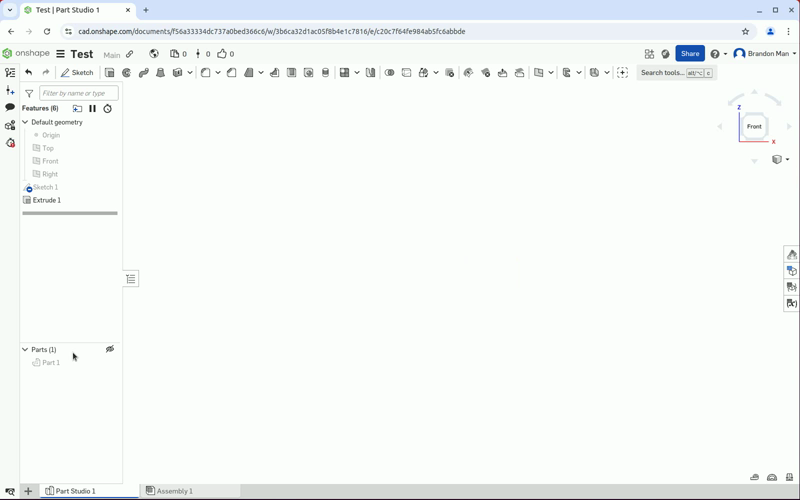
key(space)
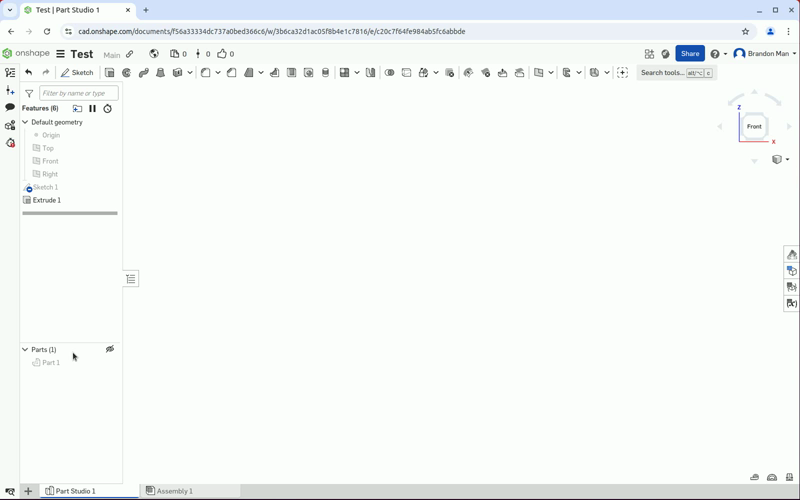
key_down(shift)
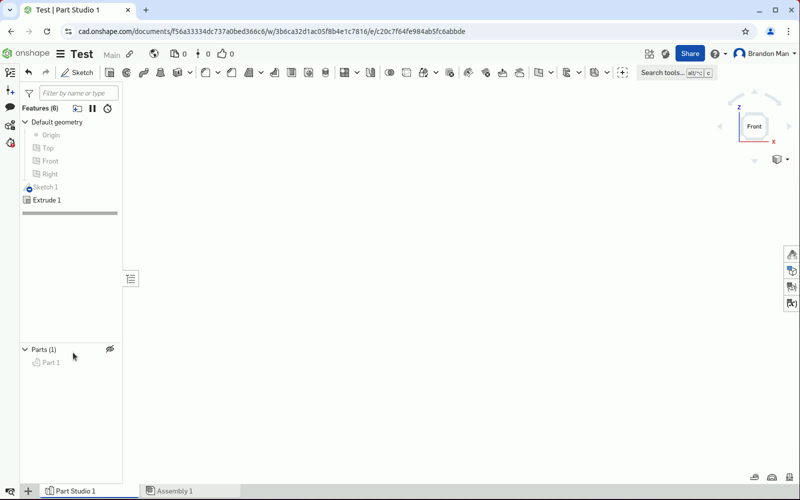
key(left)
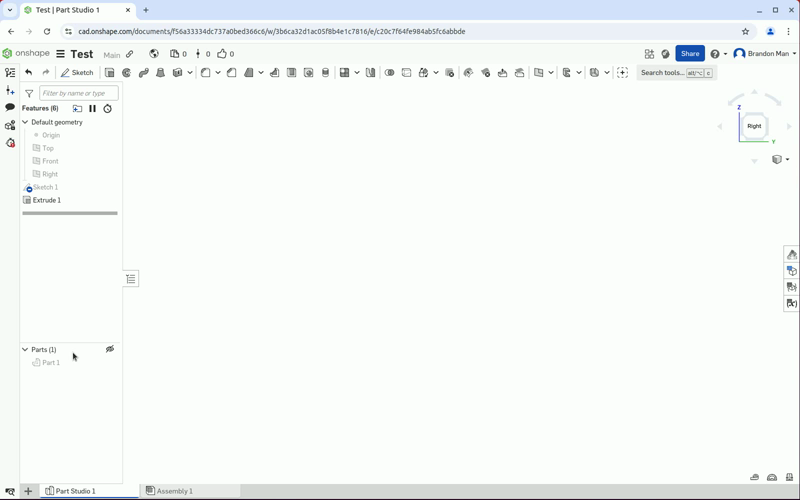
key_up(shift)
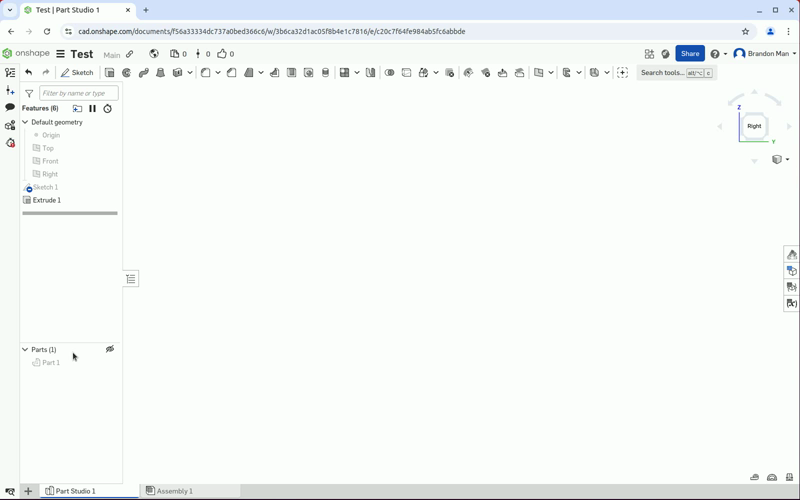
mouse_move(73, 352)
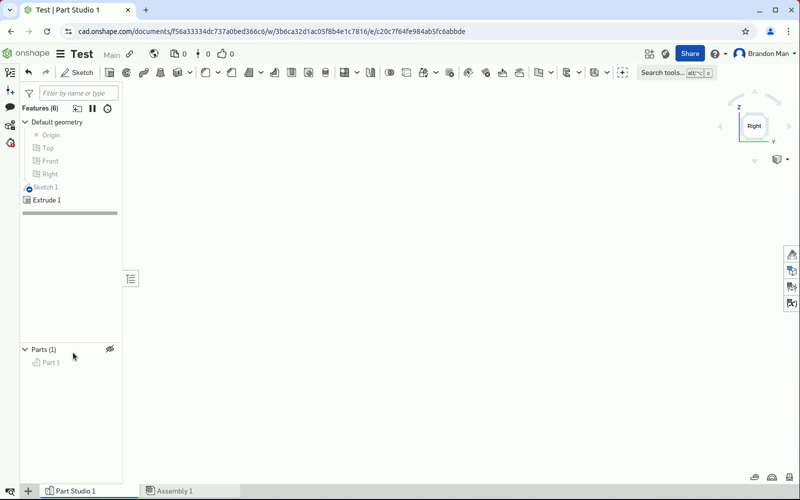
key(shift+y)
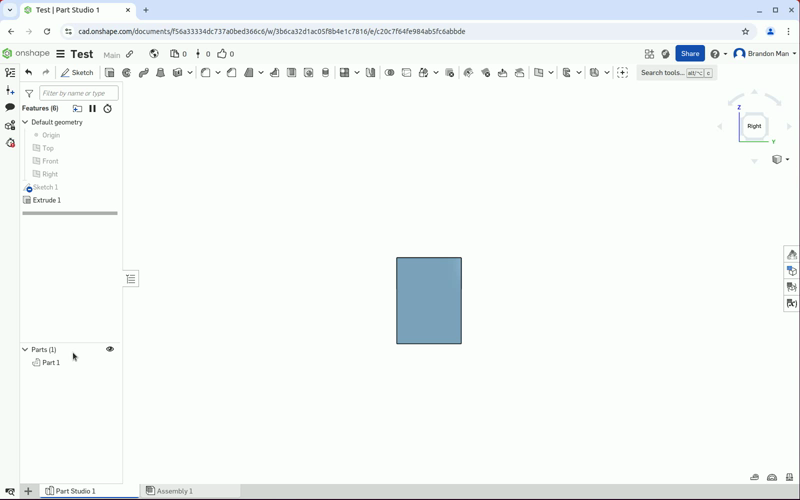
mouse_move(541, 75)
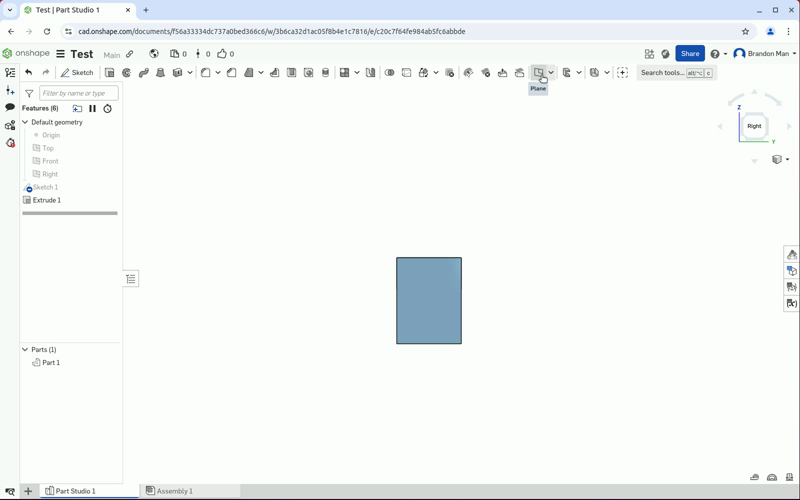
click(541, 75)
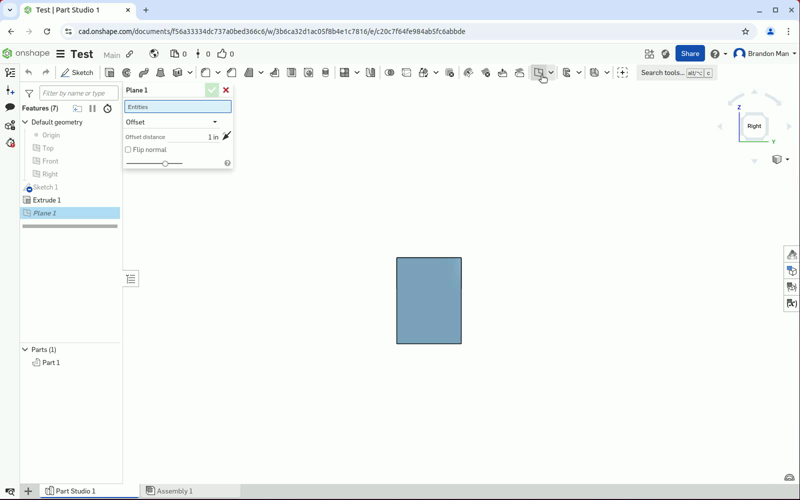
mouse_move(73, 176)
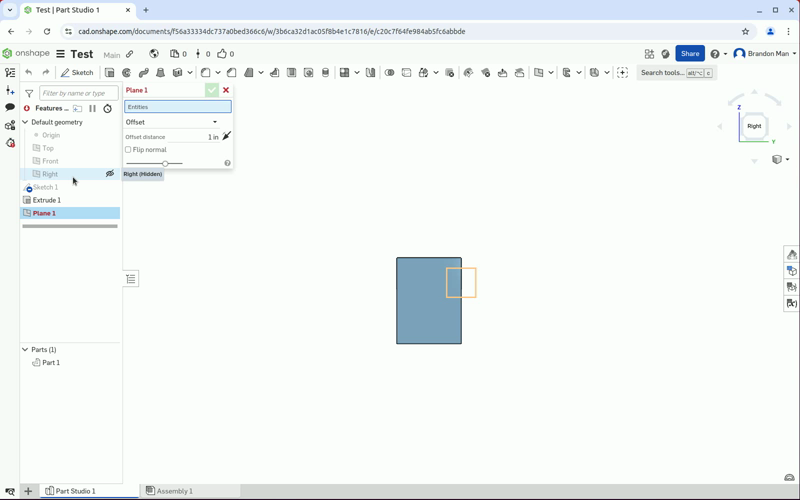
click(73, 176)
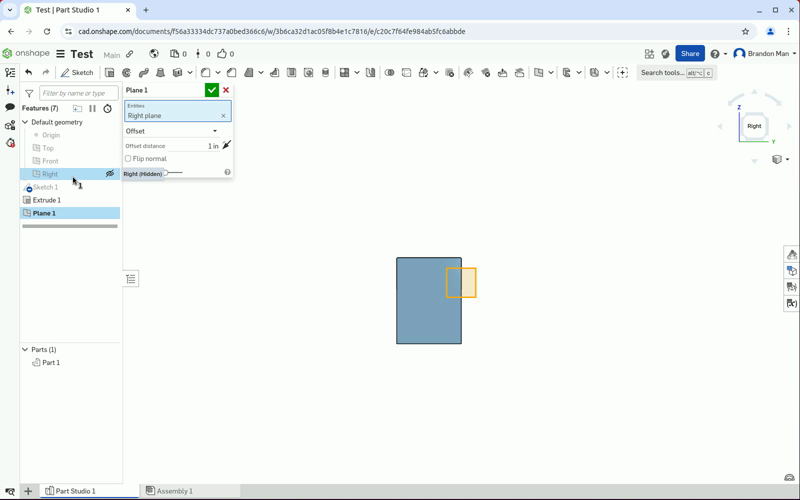
key(tab, 2)
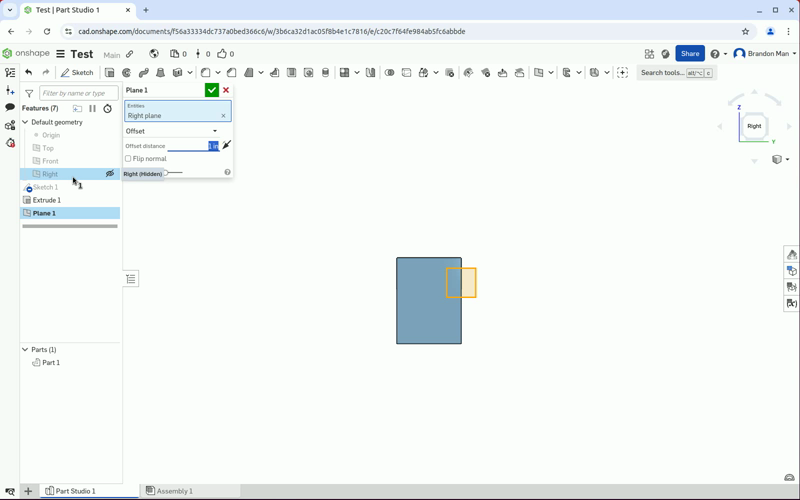
text(23.108)
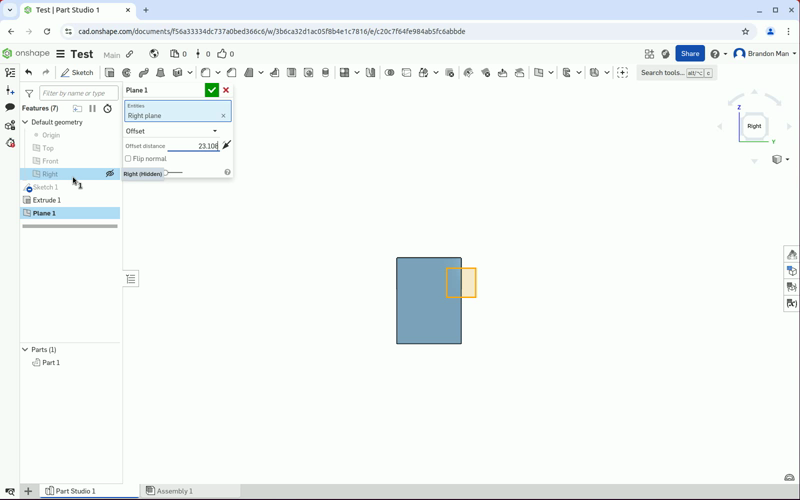
key(enter, 2)
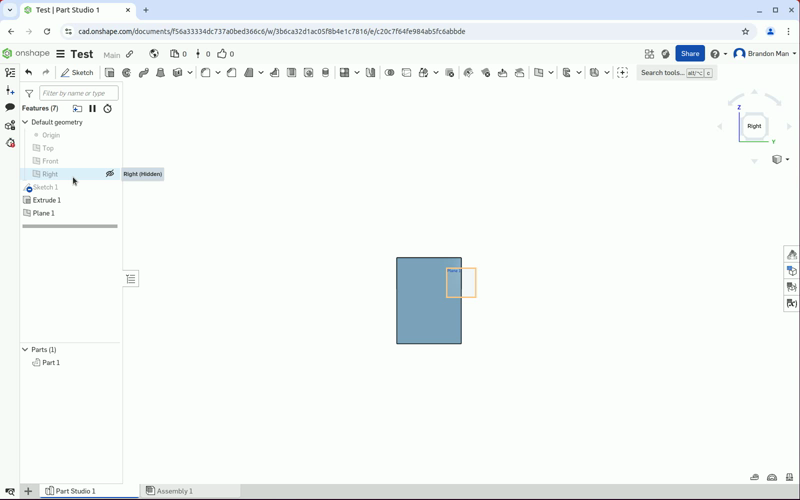
key(shift+s)
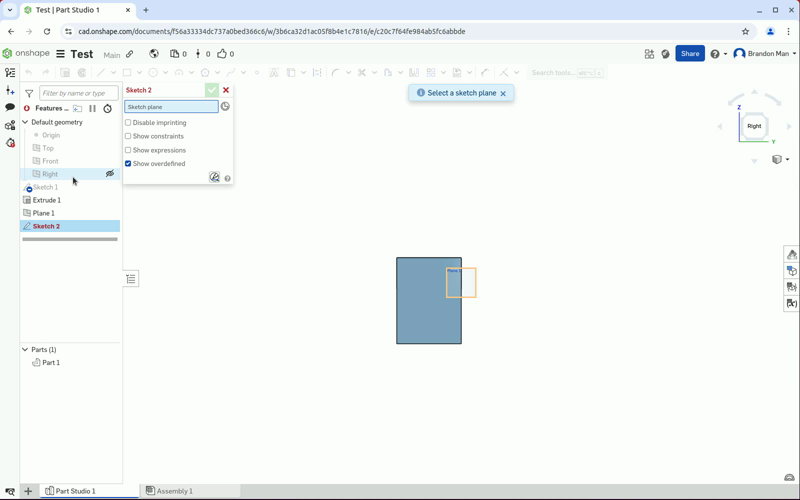
mouse_move(73, 215)
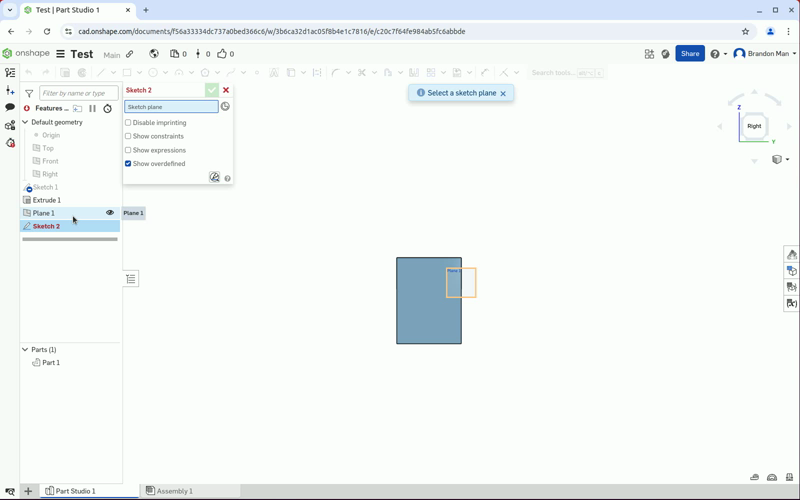
click(73, 215)
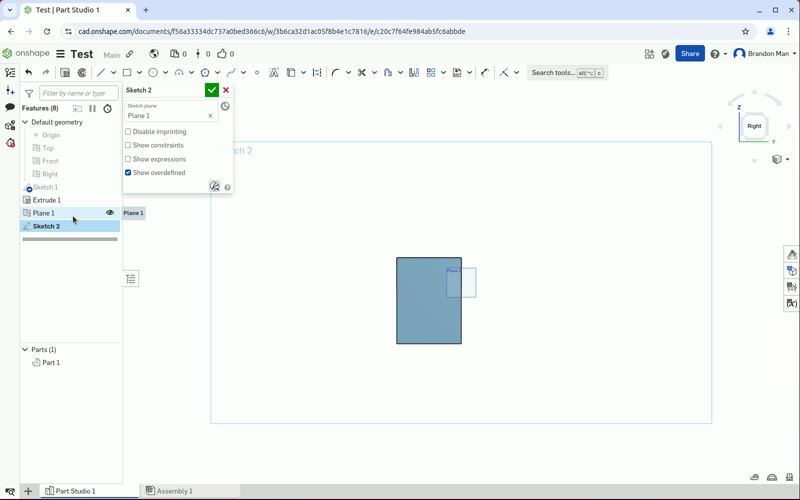
mouse_move(73, 352)
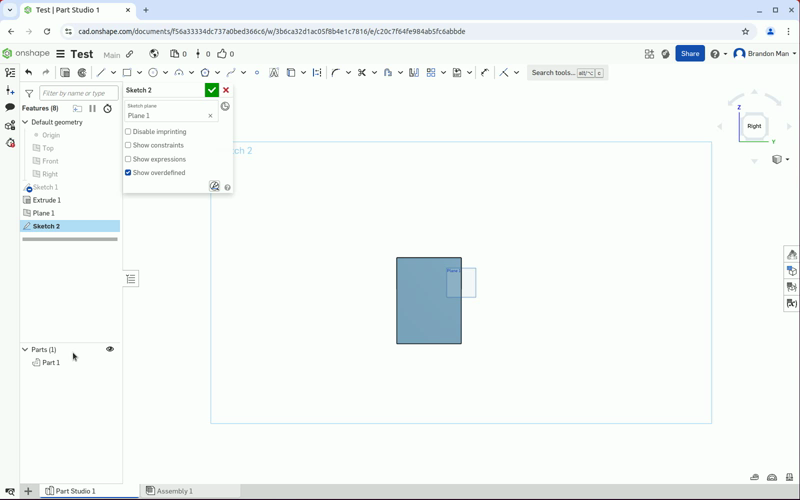
key(y)
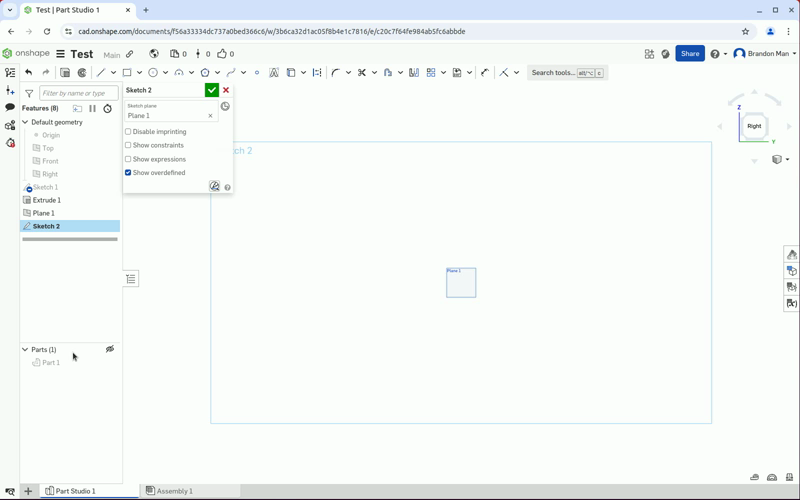
key(l)
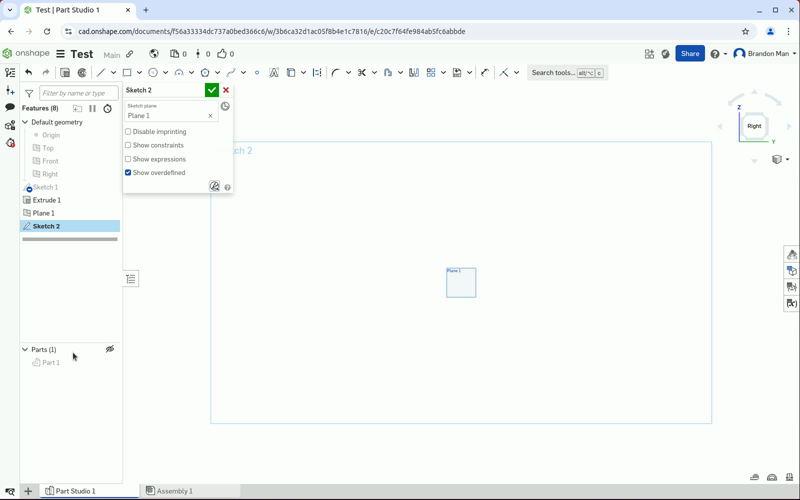
key_down(shift)
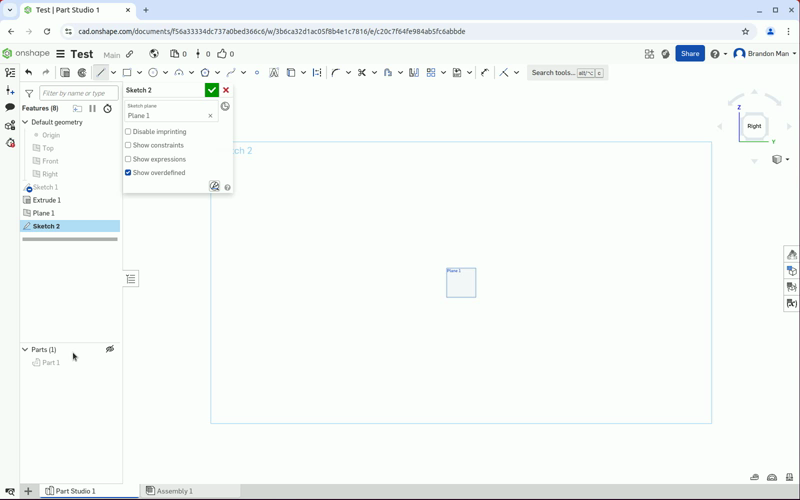
mouse_move(401, 332)
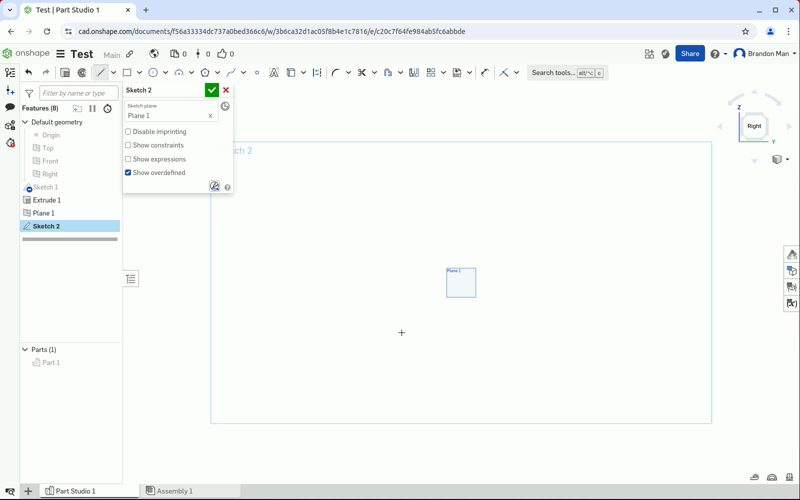
click(401, 332)
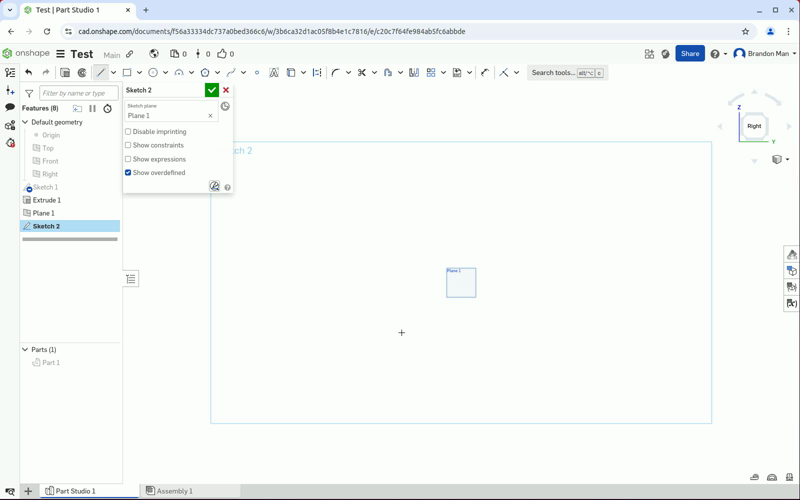
key_up(shift)
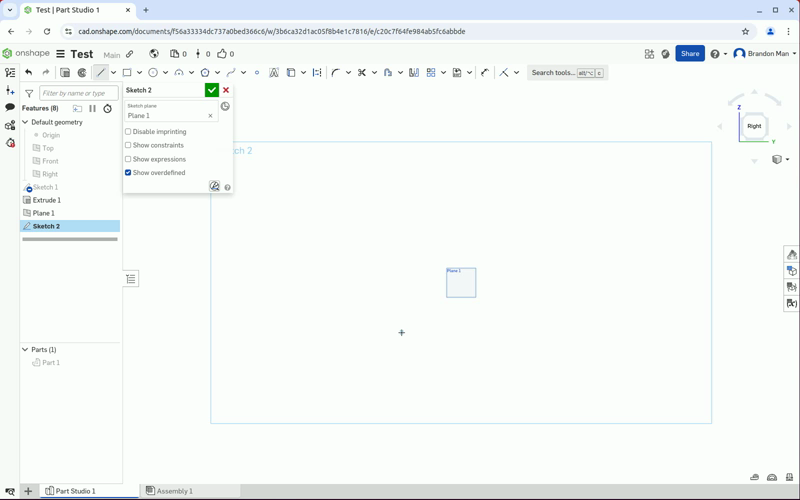
key_down(shift)
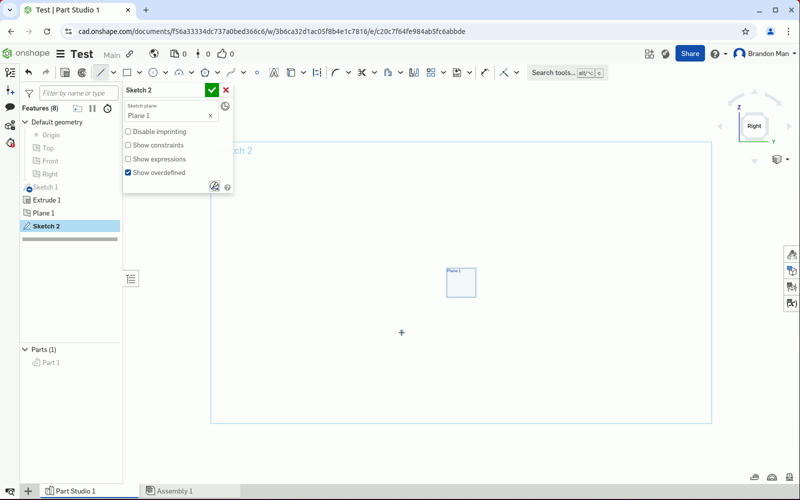
mouse_move(431, 332)
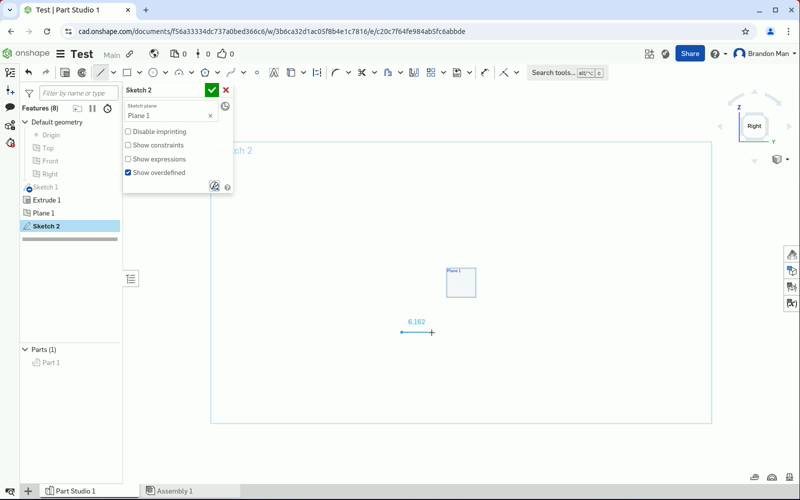
mouse_move(435, 332)
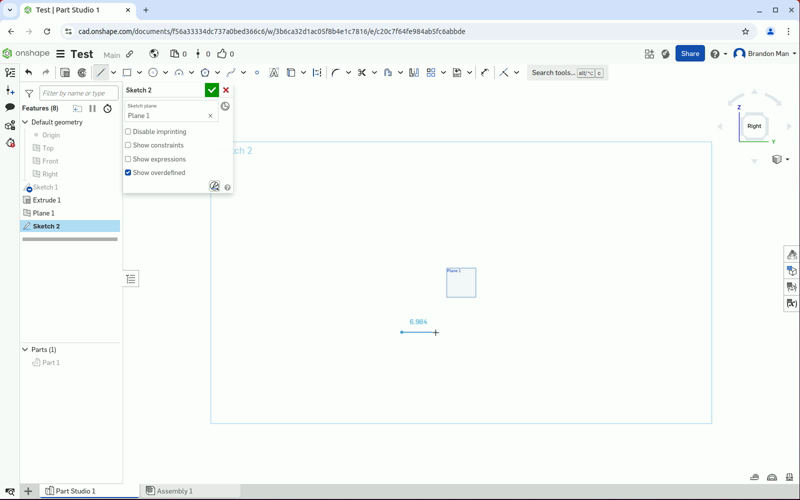
click(435, 332)
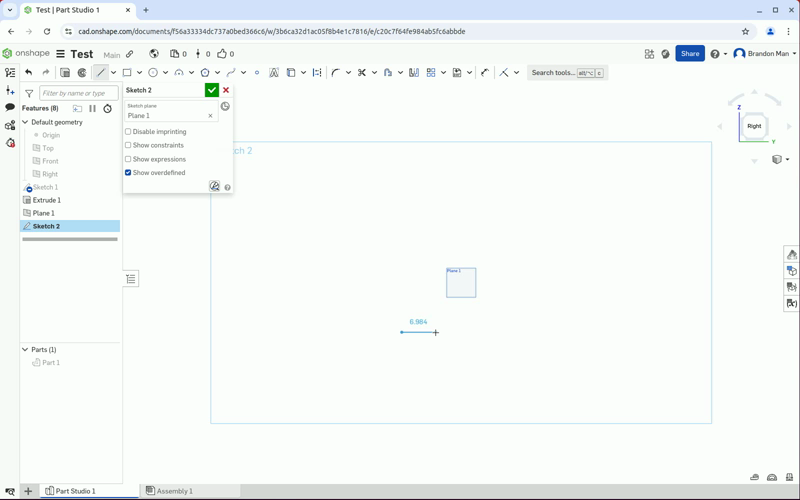
key_up(shift)
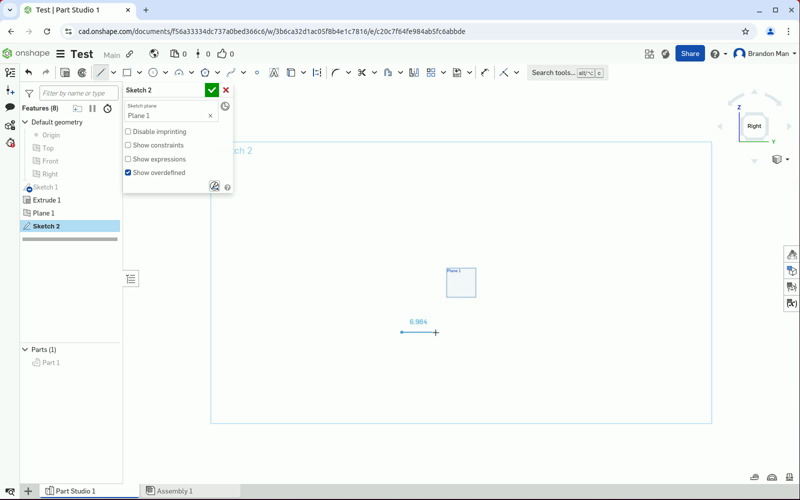
key_down(shift)
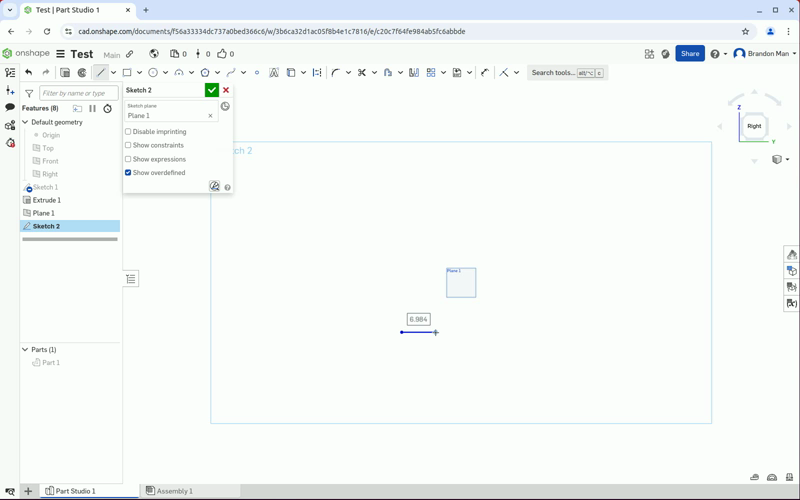
mouse_move(465, 332)
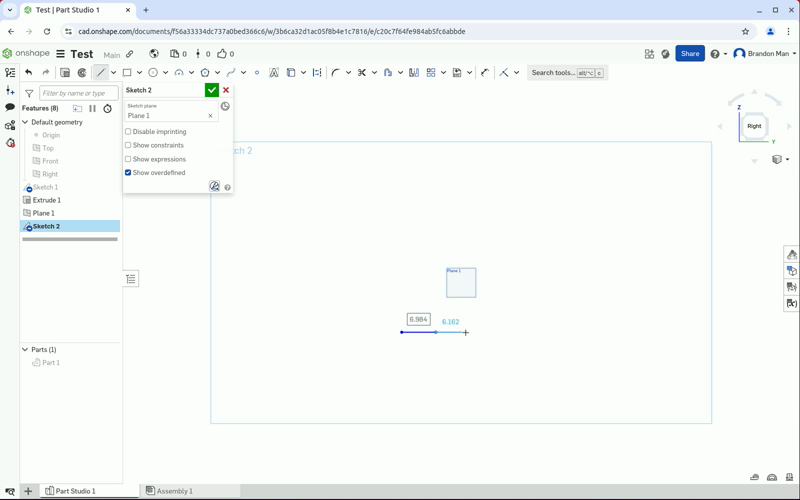
mouse_move(435, 309)
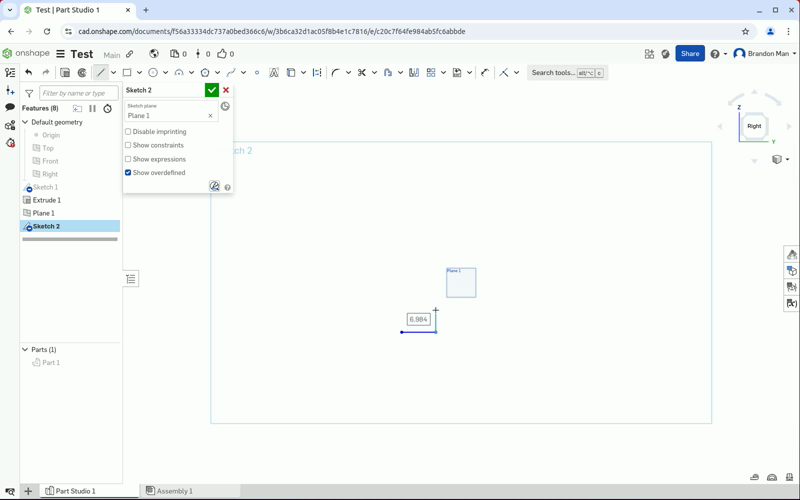
click(435, 309)
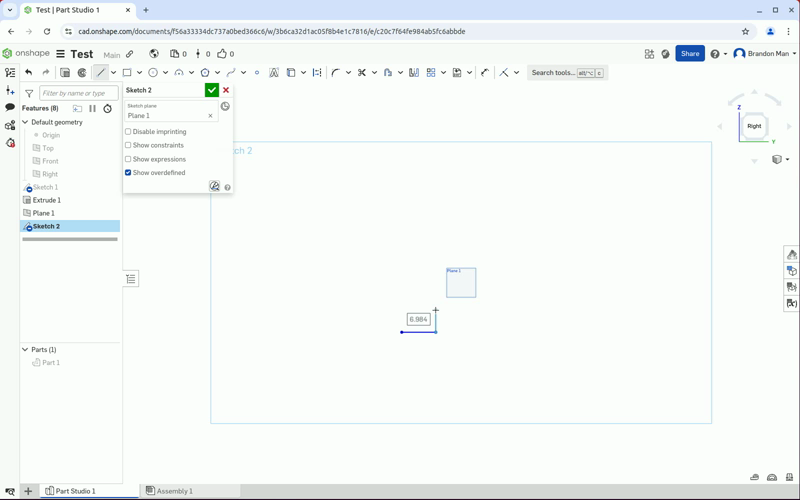
key_up(shift)
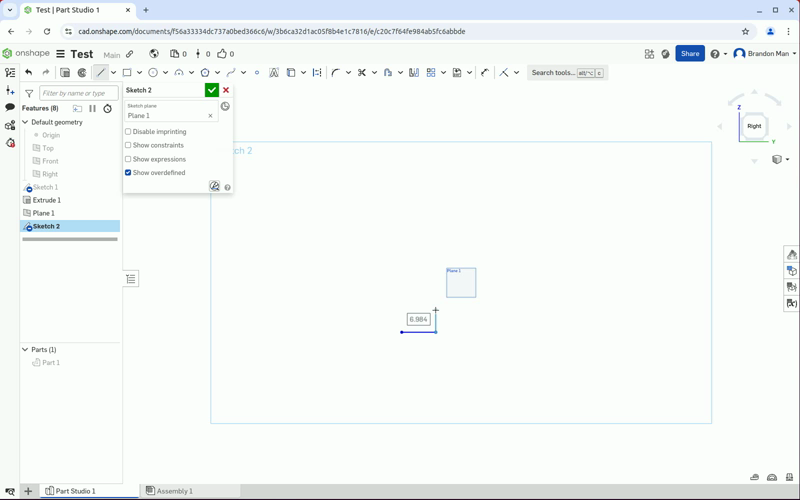
key_down(shift)
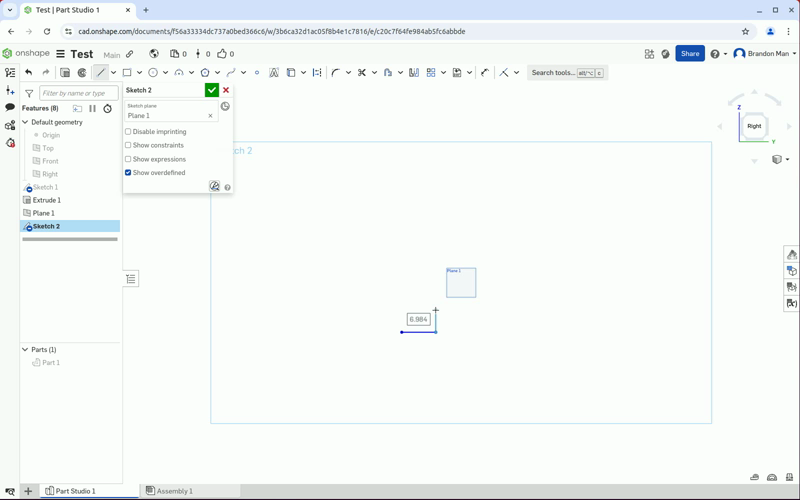
mouse_move(465, 309)
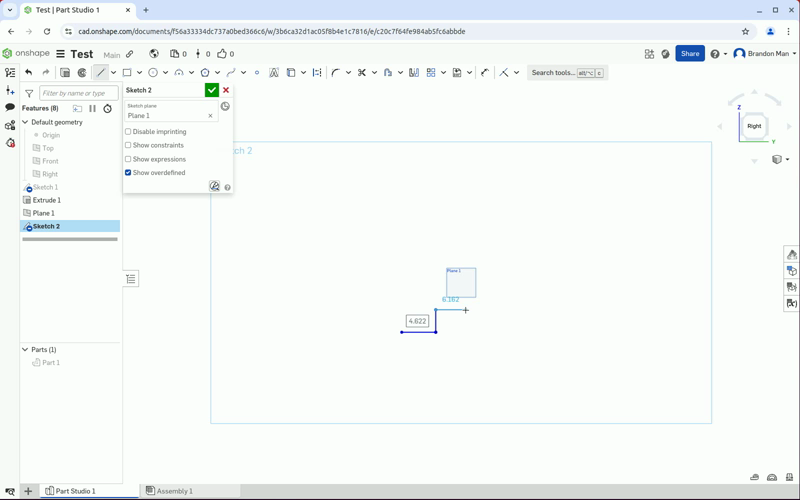
mouse_move(401, 309)
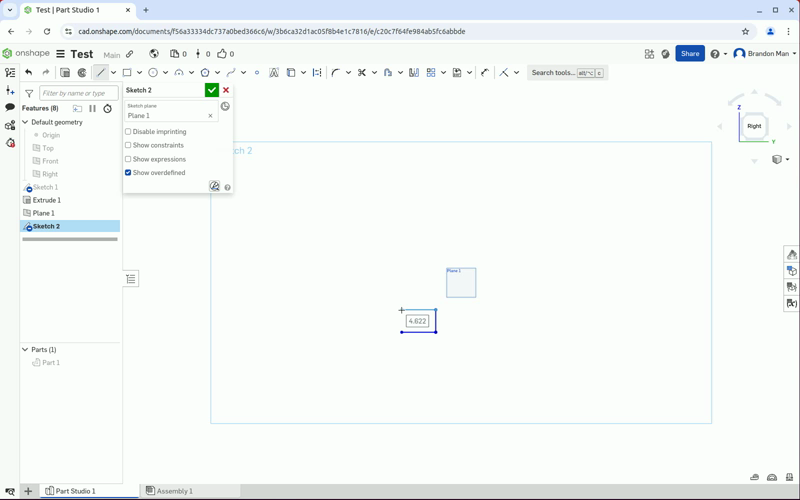
click(401, 309)
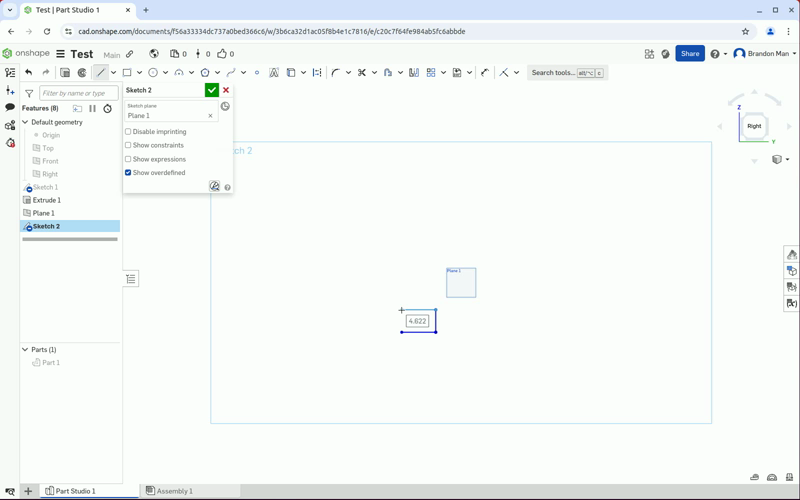
key_up(shift)
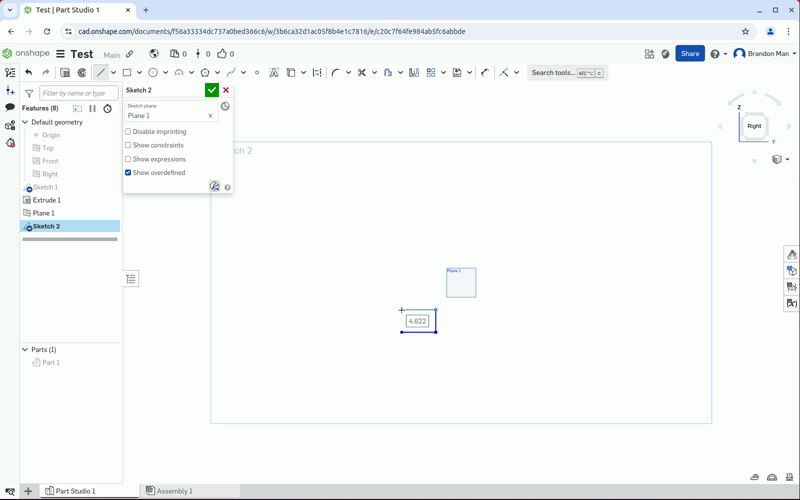
mouse_move(431, 309)
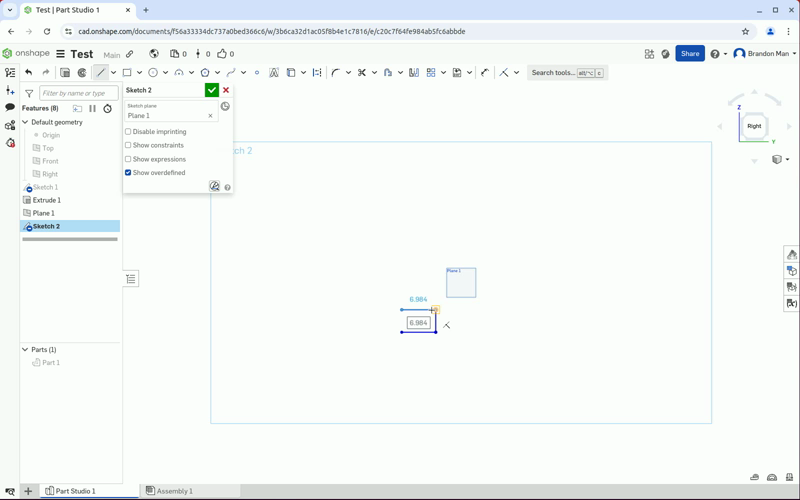
key_down(shift)
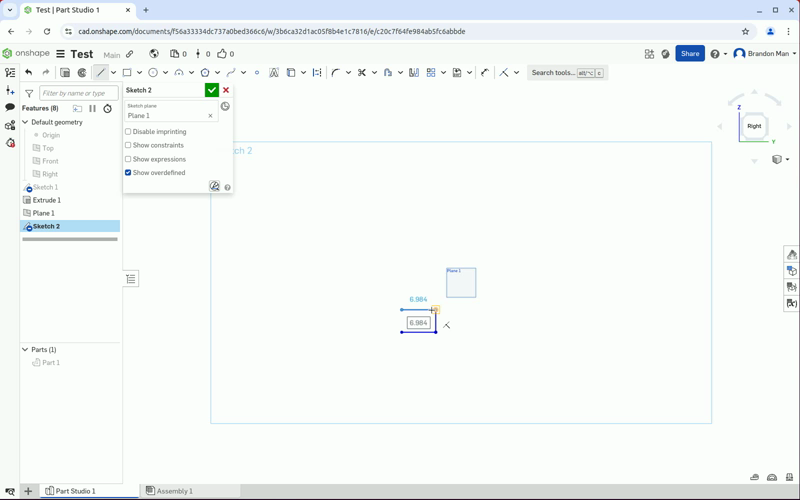
mouse_move(401, 332)
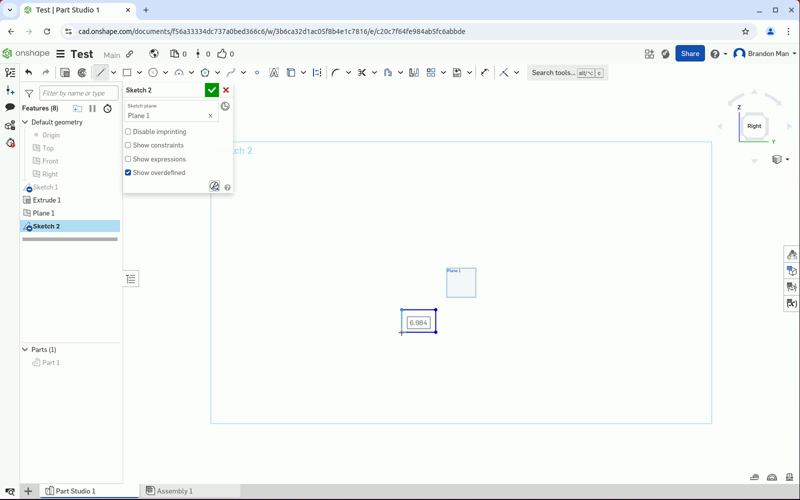
key_up(shift)
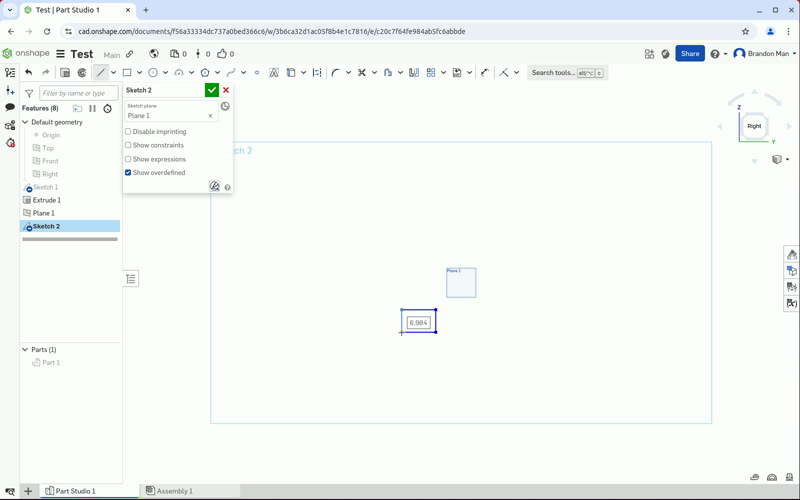
click(401, 332)
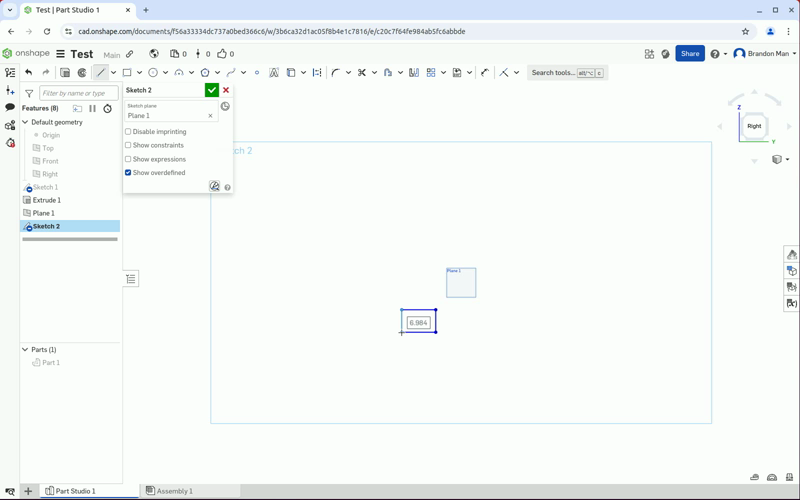
key(esc)
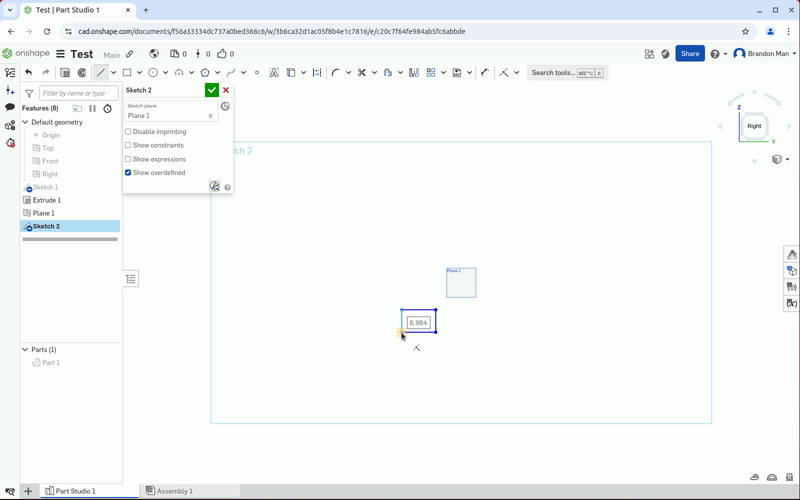
mouse_move(402, 326)
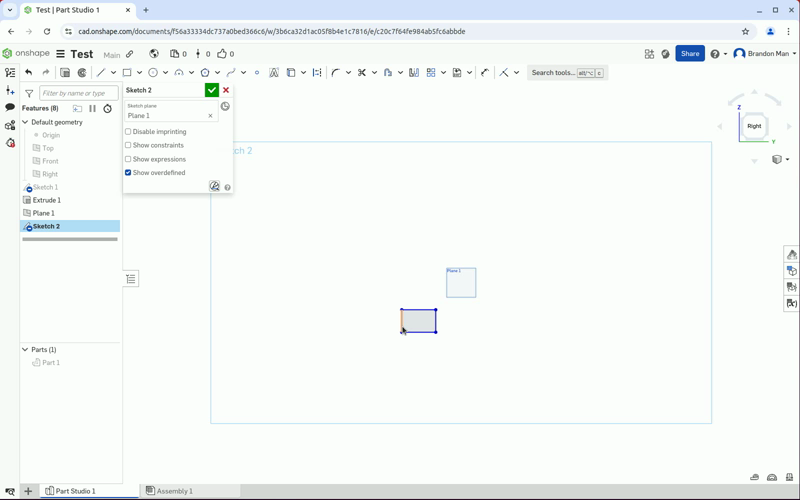
scroll(6)
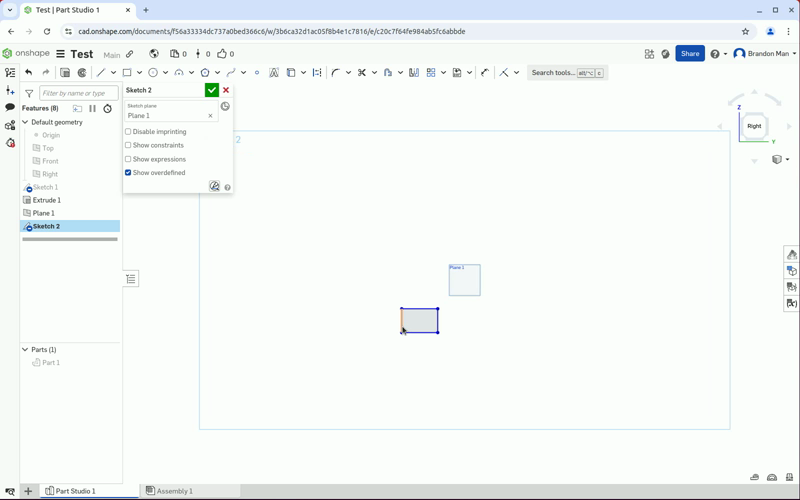
scroll(6)
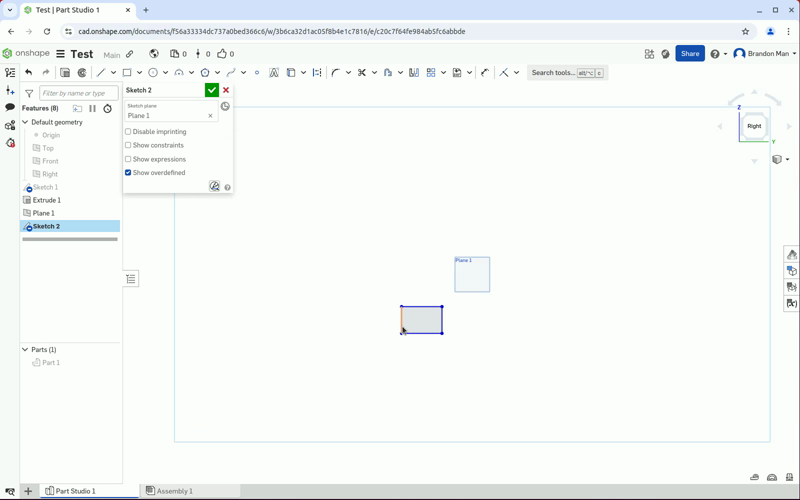
scroll(6)
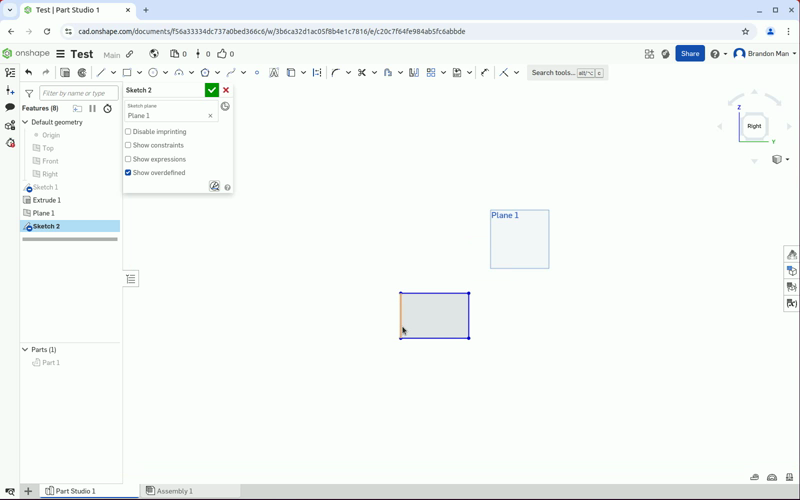
scroll(6)
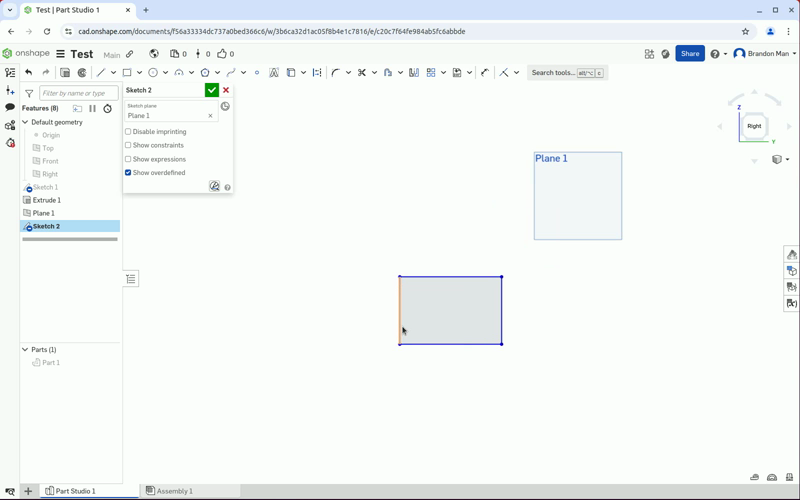
scroll(6)
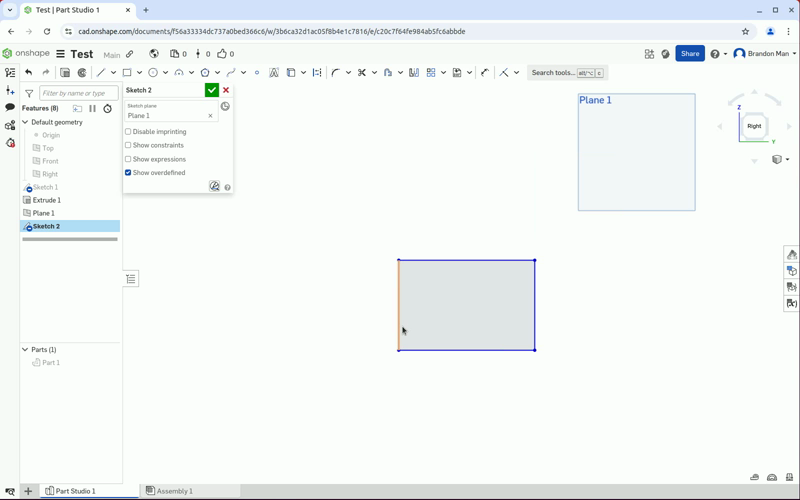
scroll(6)
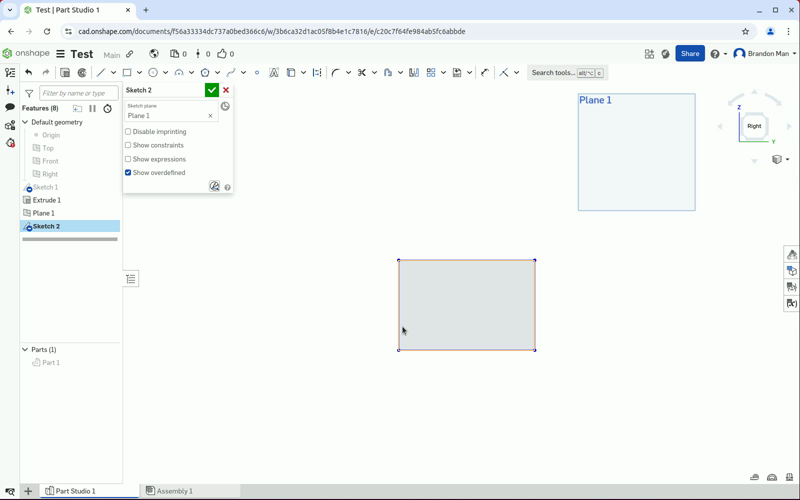
scroll(6)
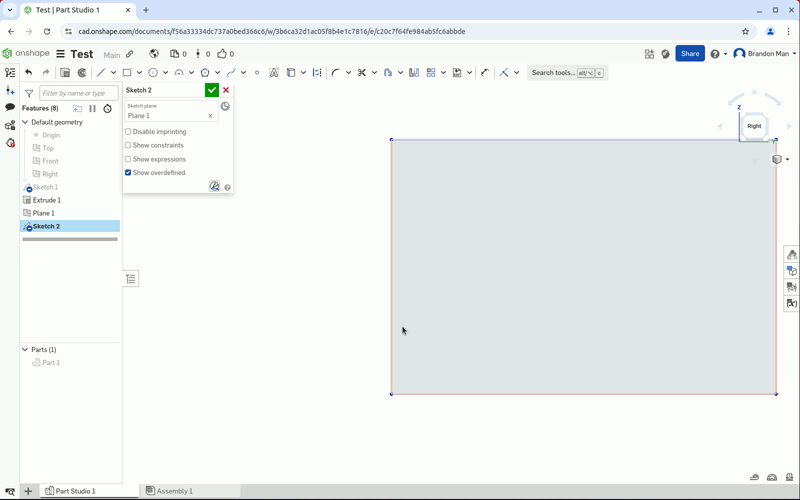
click(402, 326)
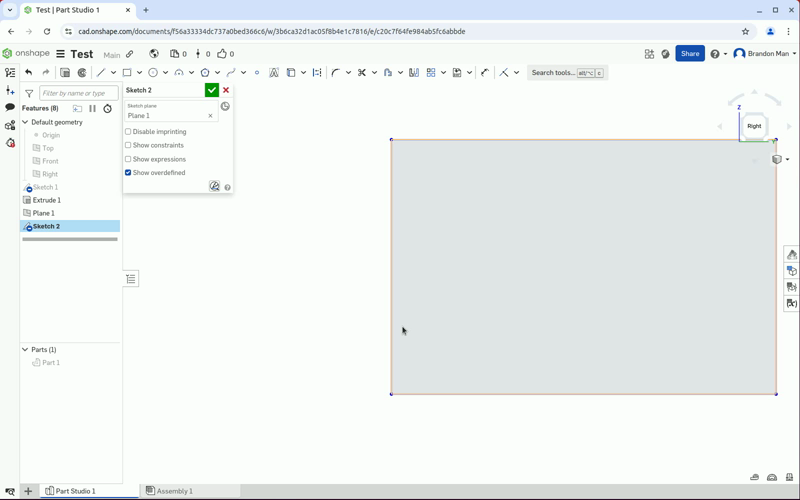
scroll(-6)
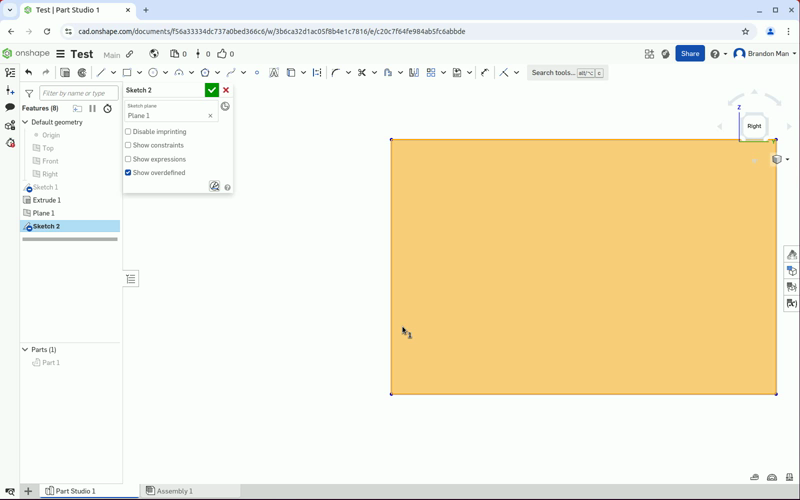
scroll(-6)
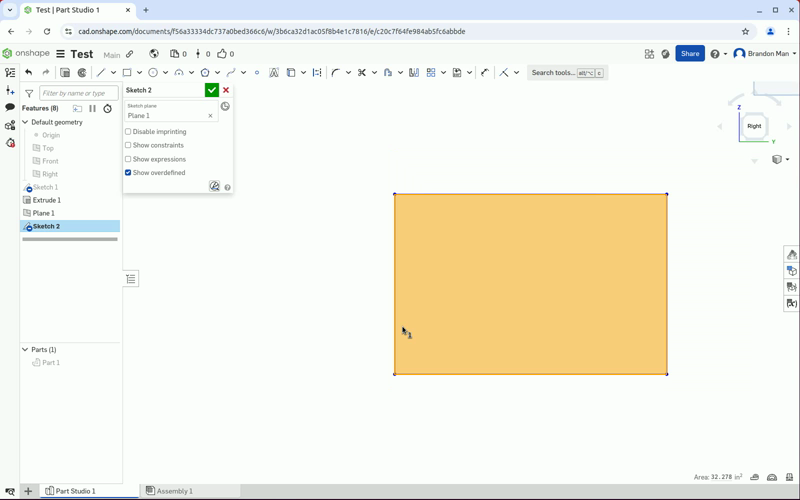
scroll(-6)
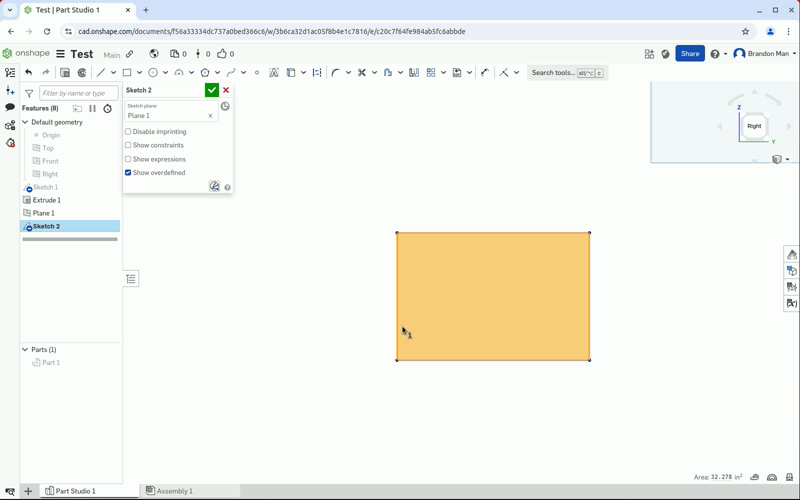
scroll(-6)
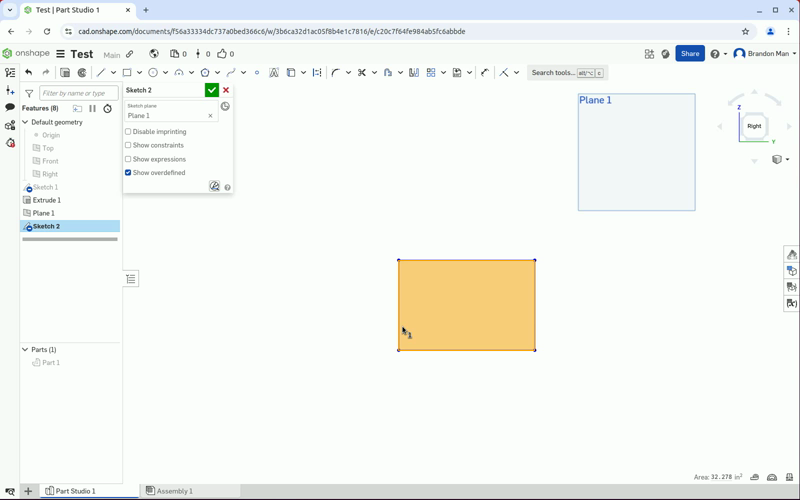
scroll(-6)
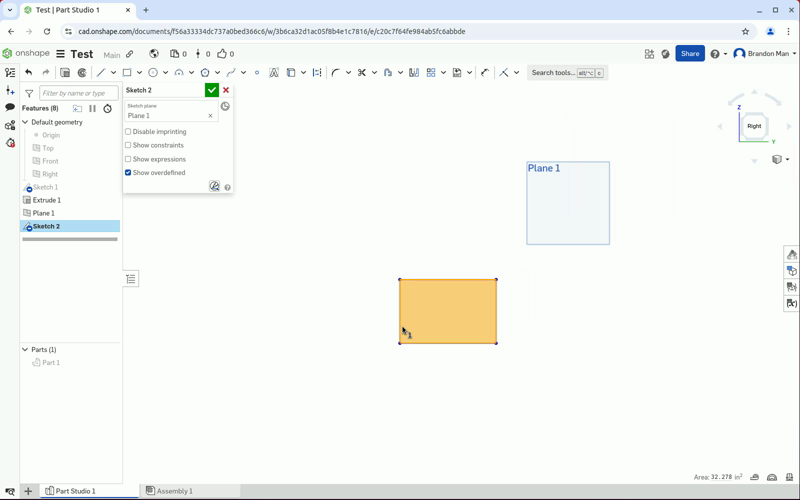
scroll(-6)
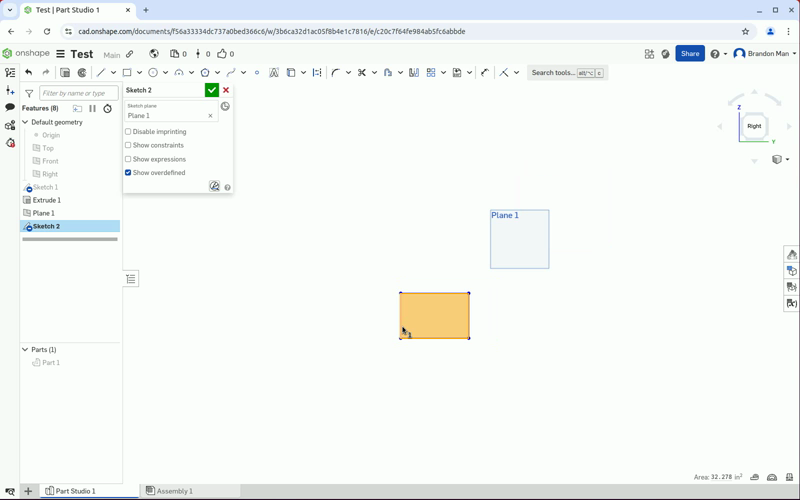
scroll(-6)
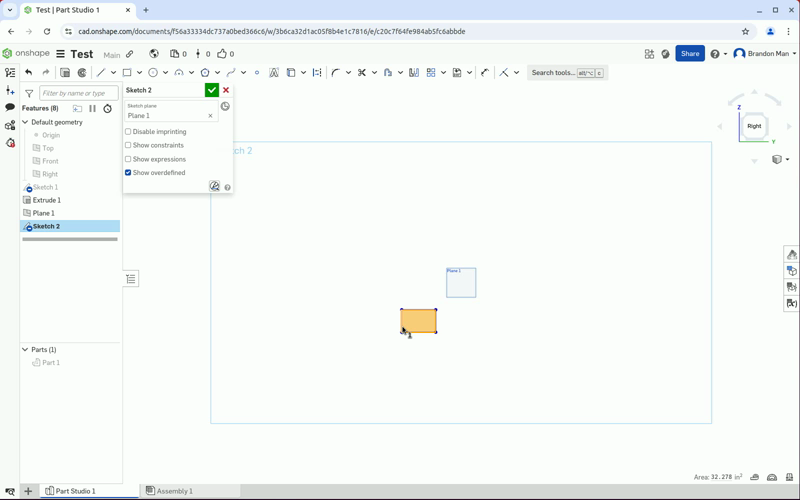
mouse_move(73, 352)
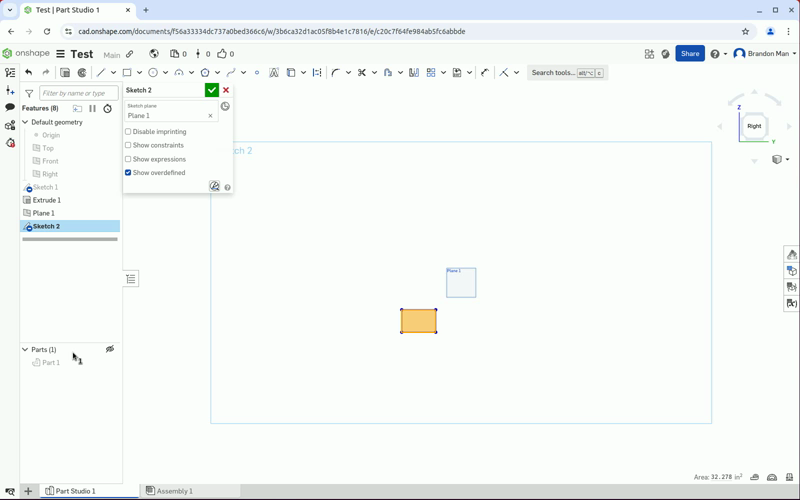
key(shift+y)
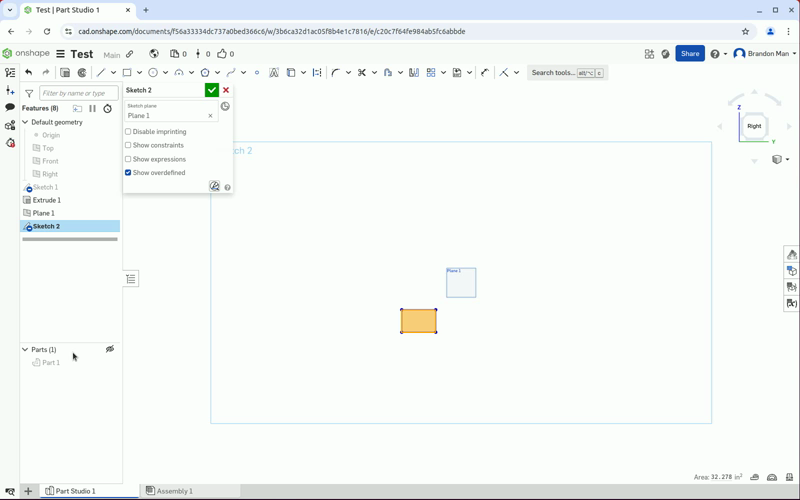
key(shift+e)
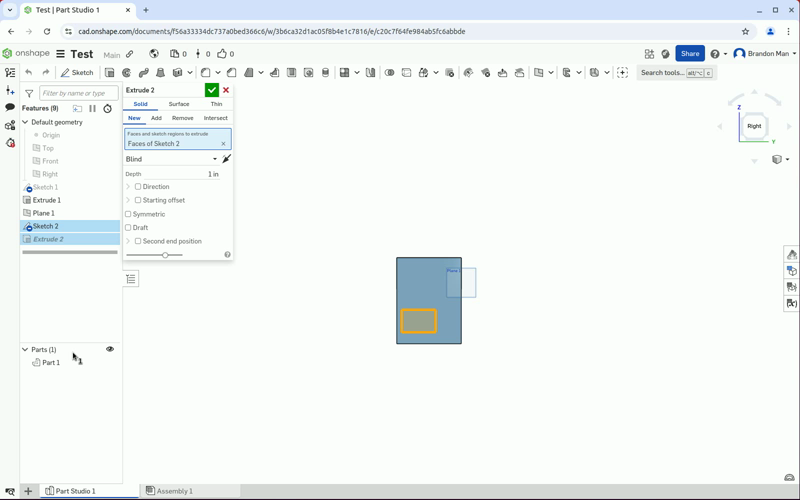
mouse_move(143, 106)
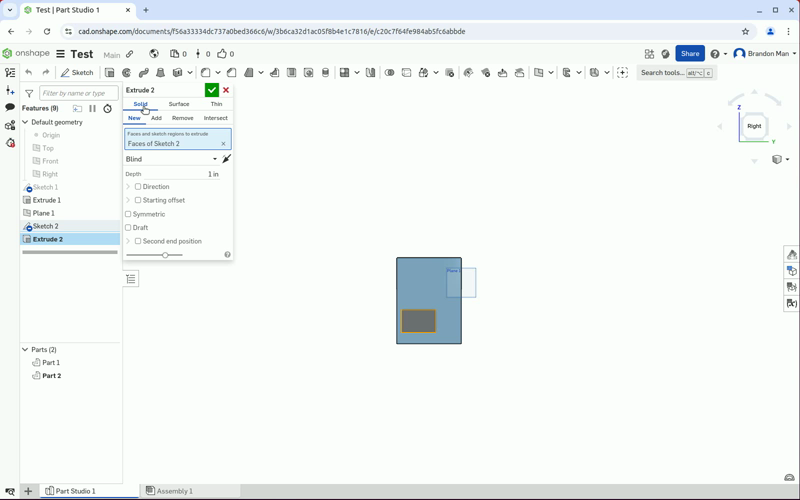
click(143, 106)
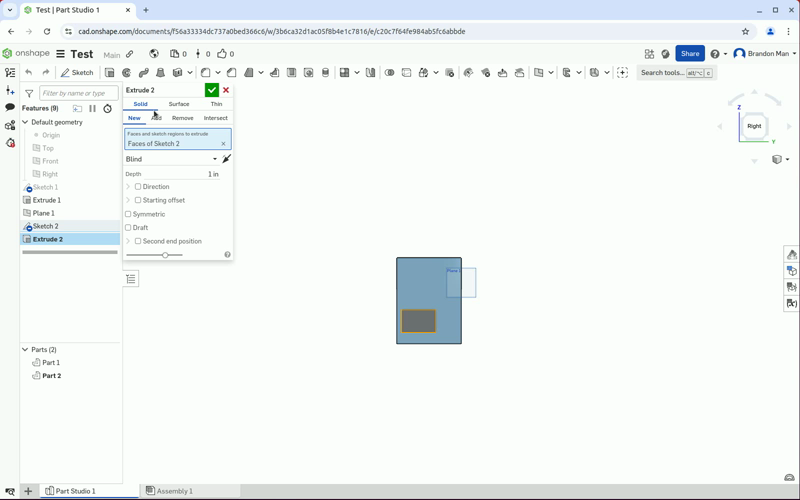
mouse_move(186, 120)
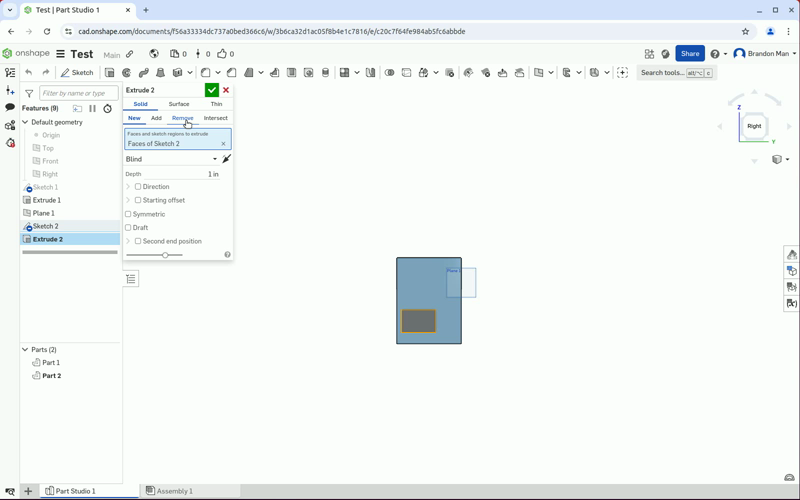
click(186, 120)
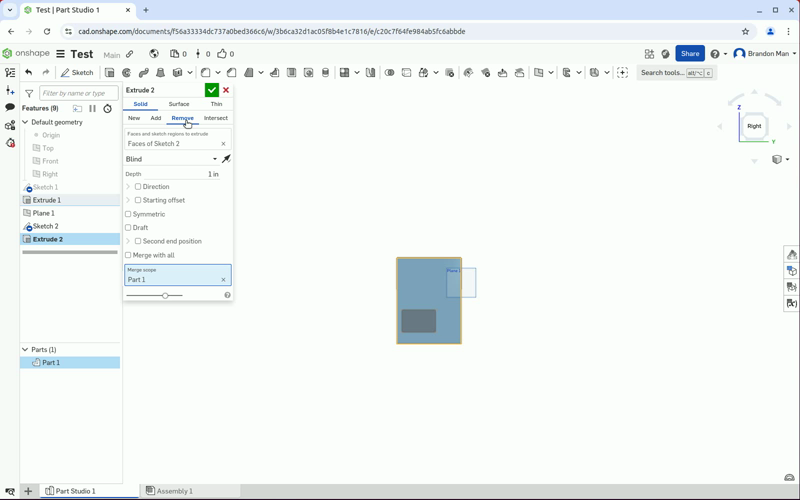
key(tab, 4)
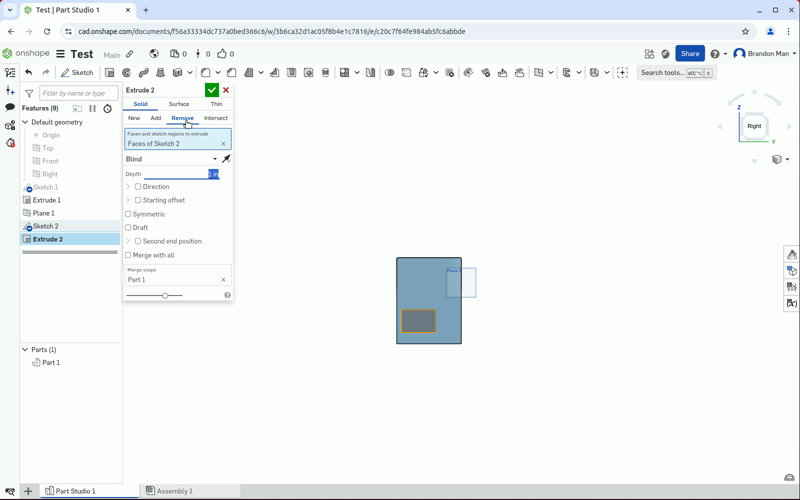
text(11.073)
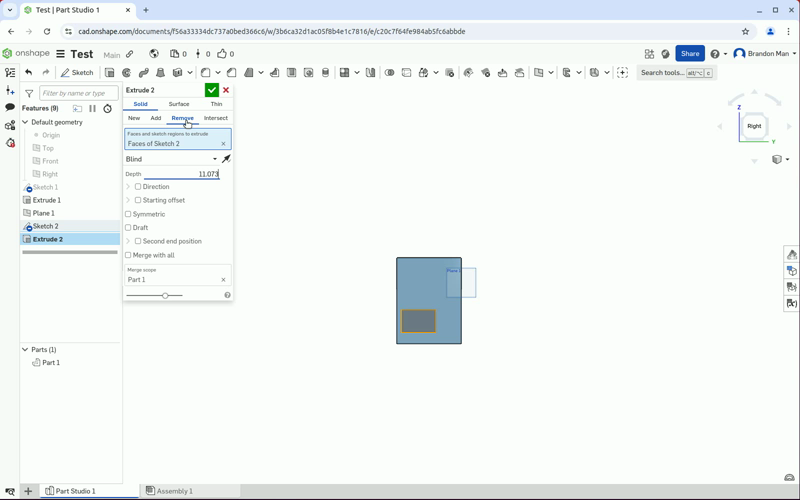
key(tab, 6)
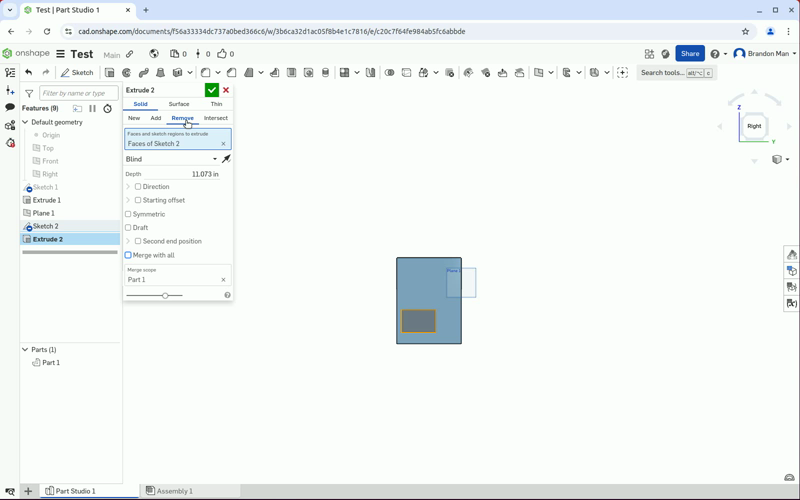
key(space)
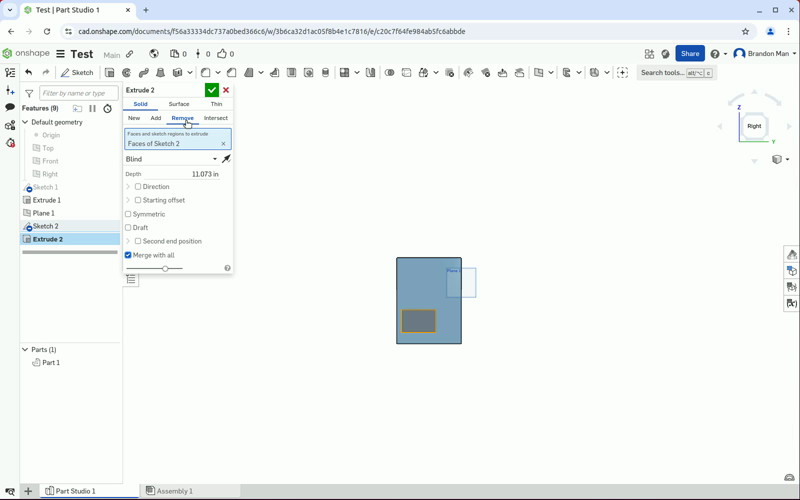
key(enter)
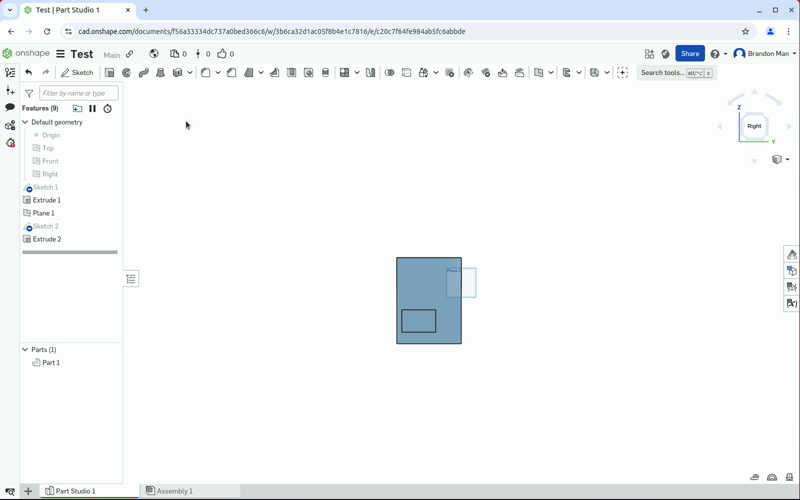
key(shift+h)
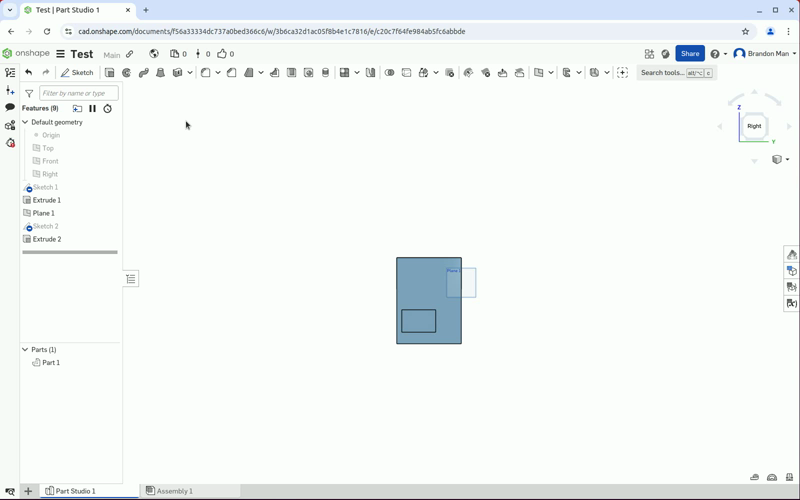
key(shift+h)
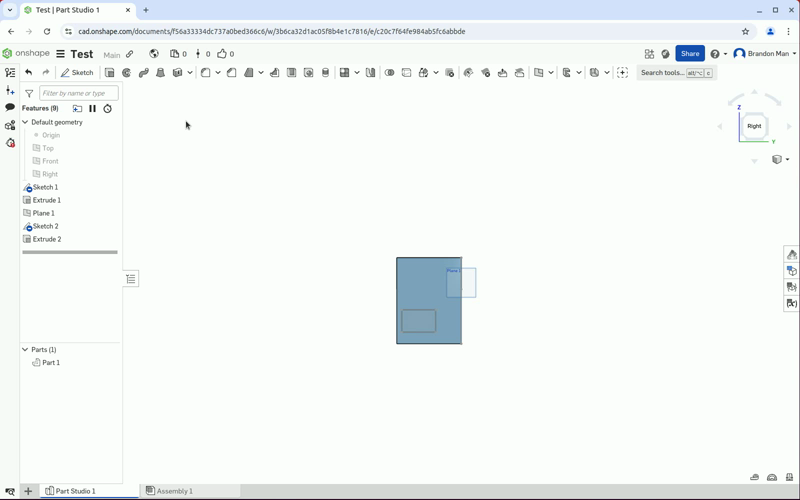
key(shift+7)
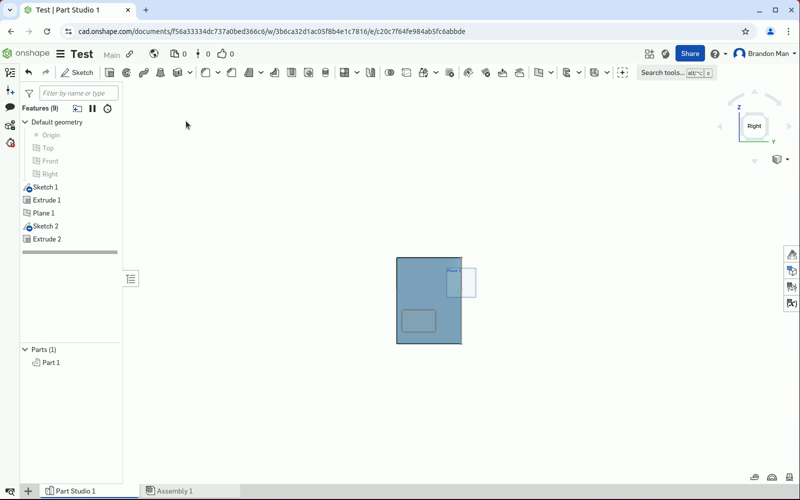
key(right, 2)
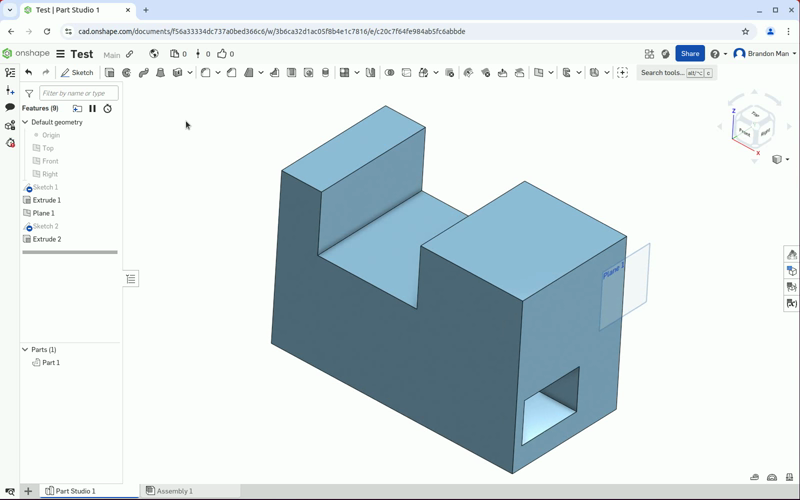
key(down, 2)
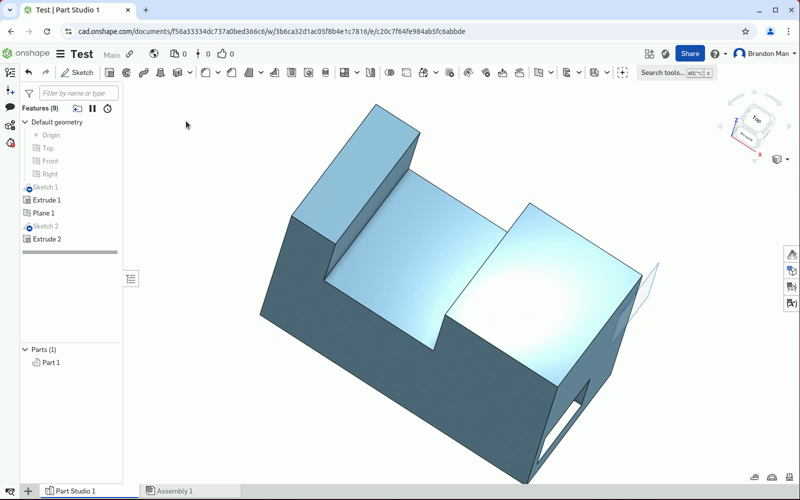
key(up, 2)
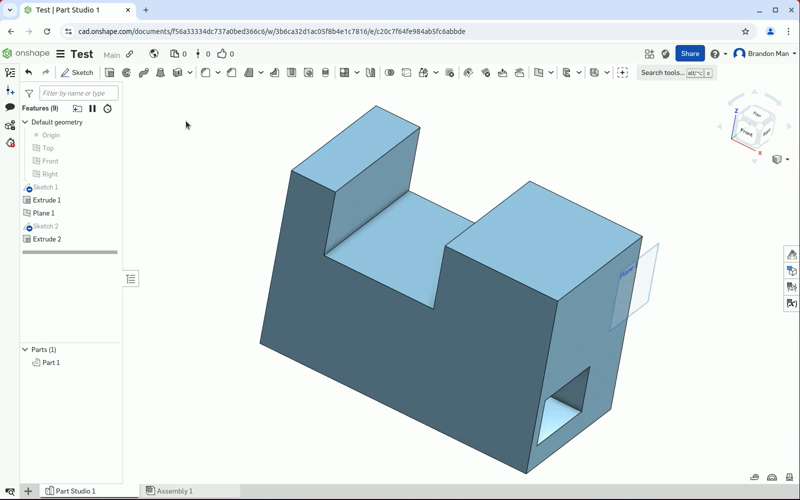
key(left, 2)
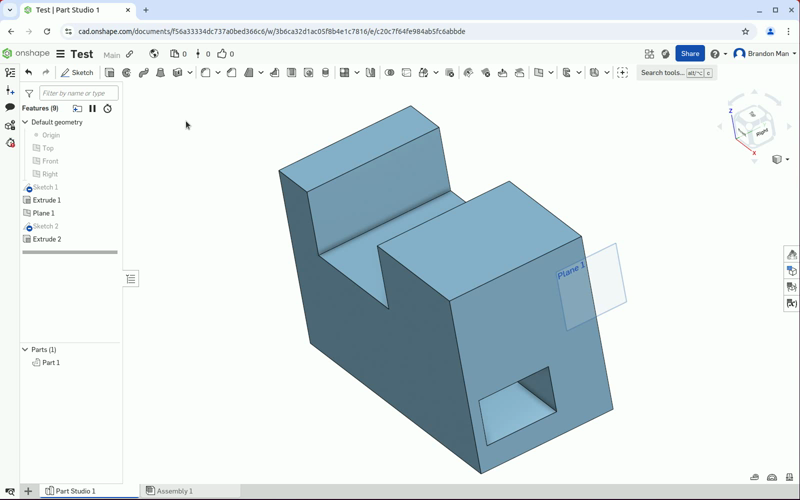
mouse_move(73, 189)
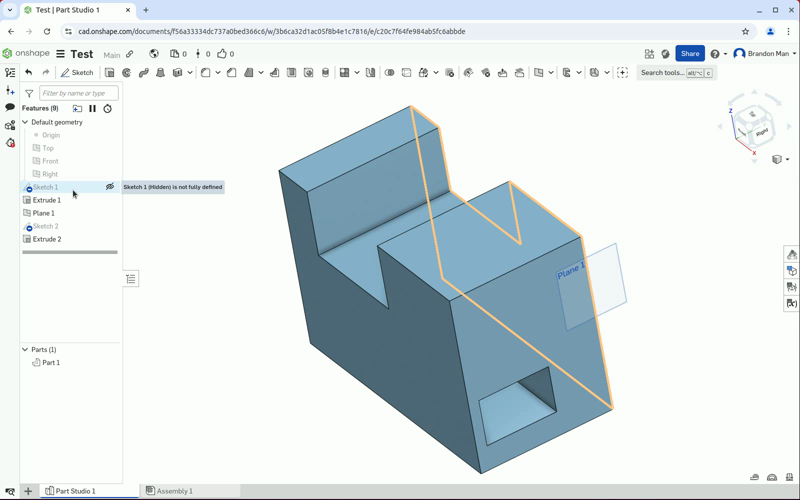
click(73, 189)